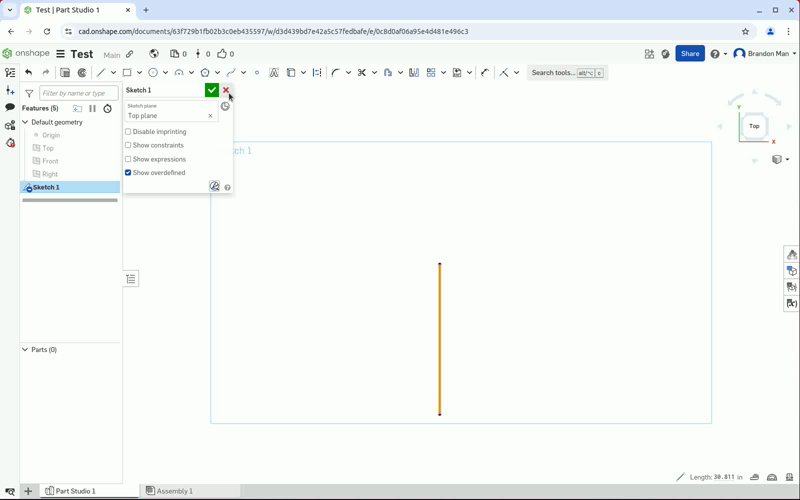
key(shift+h)
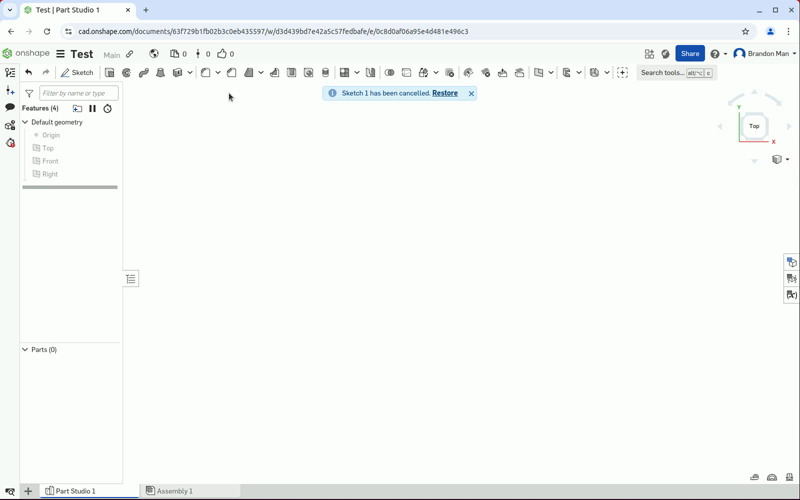
mouse_move(73, 352)
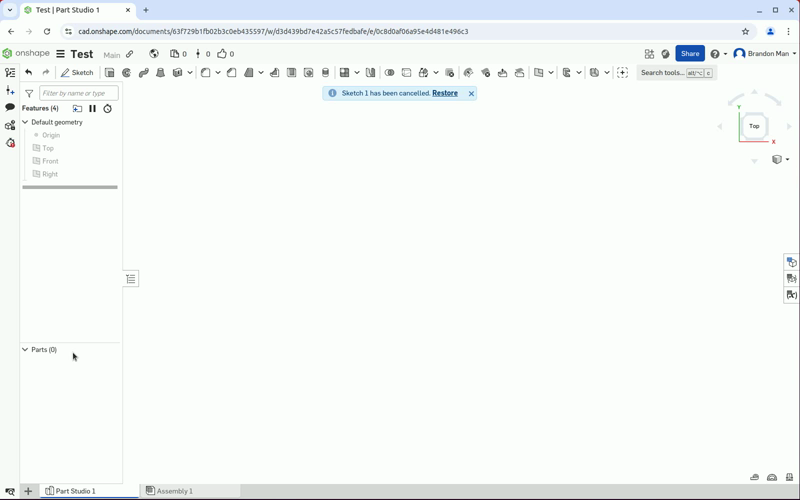
key(y)
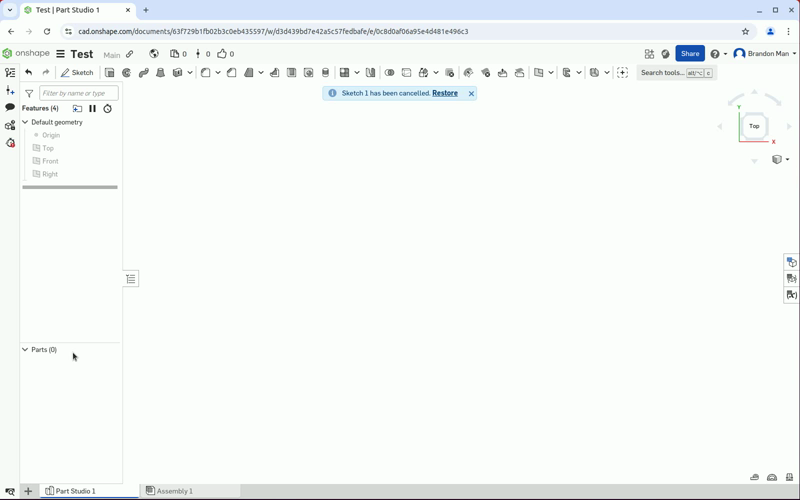
key(shift+p)
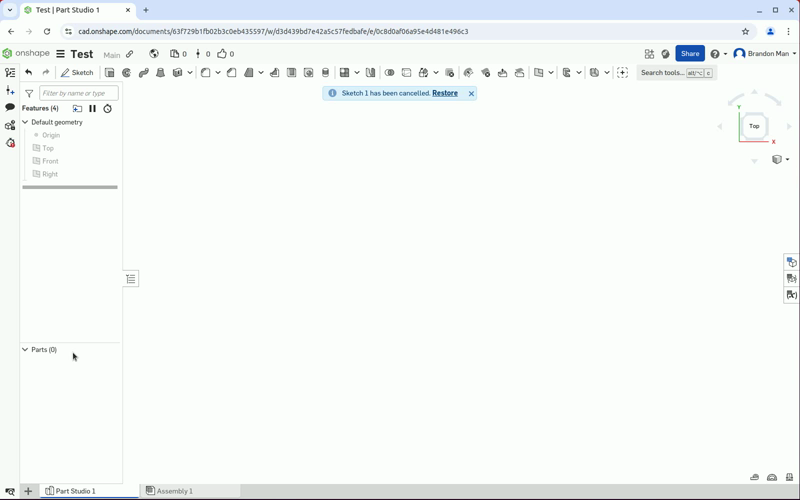
key(space)
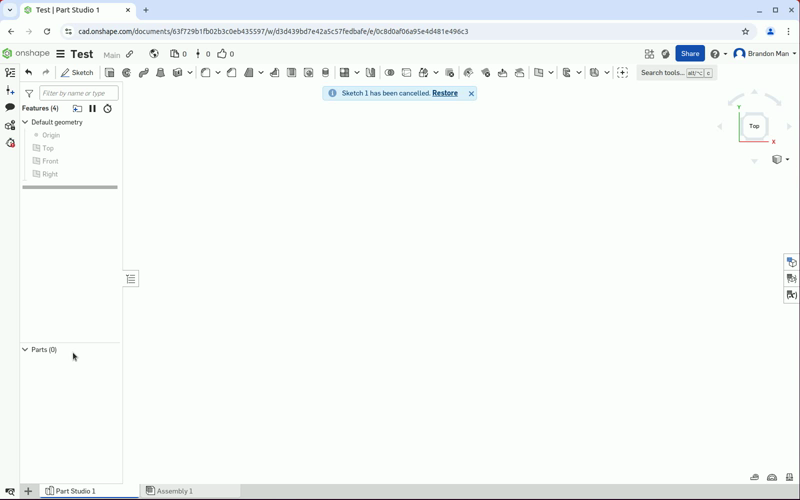
key_down(shift)
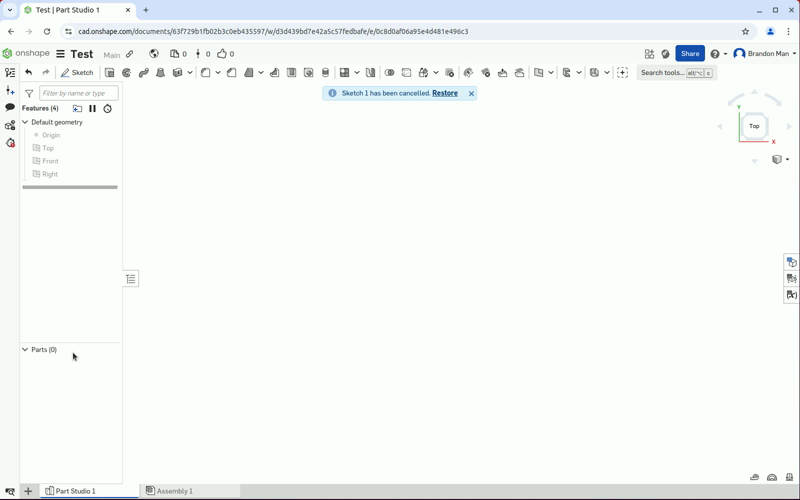
key(up)
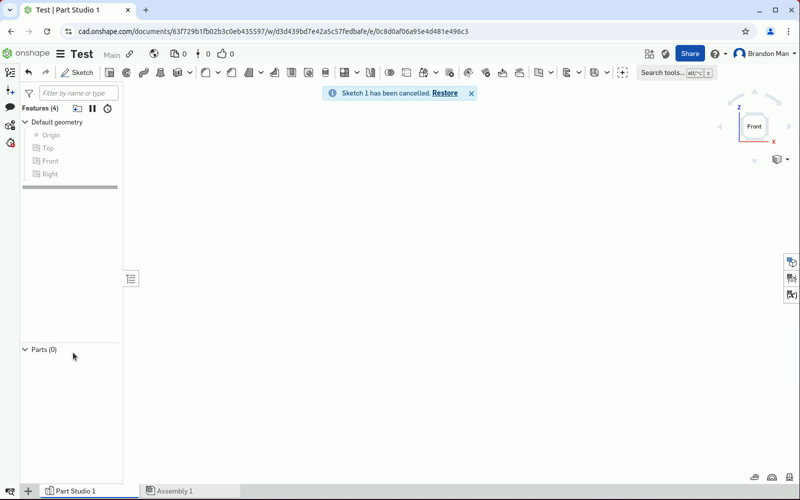
key_up(shift)
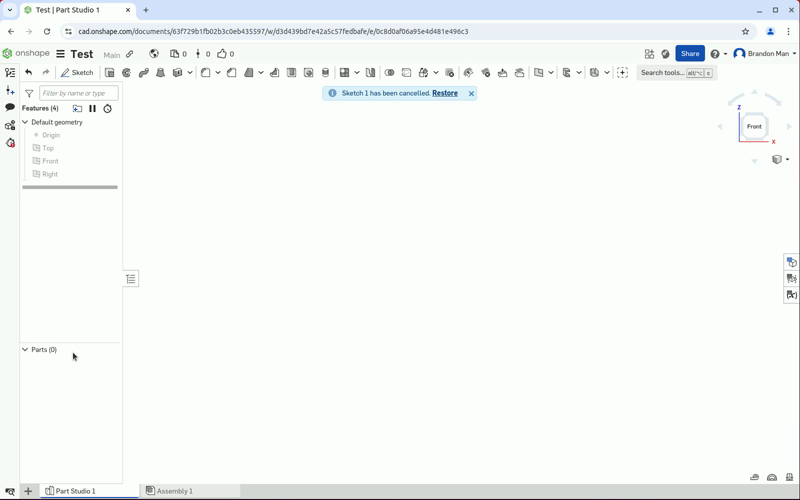
mouse_move(73, 352)
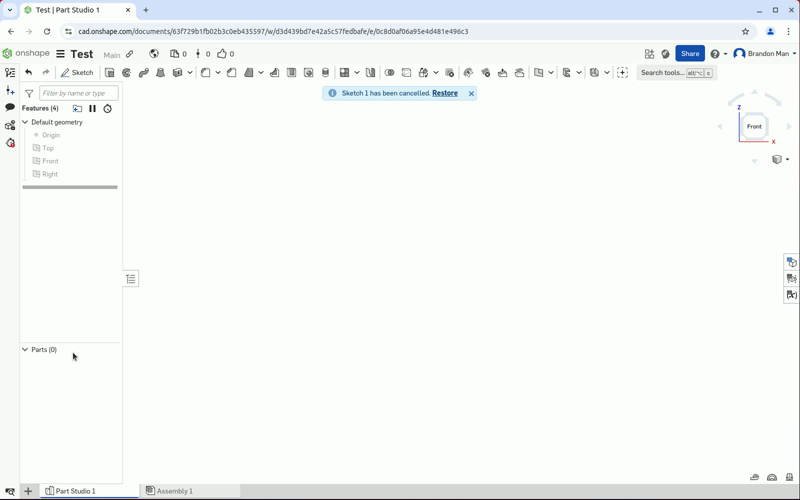
key(shift+y)
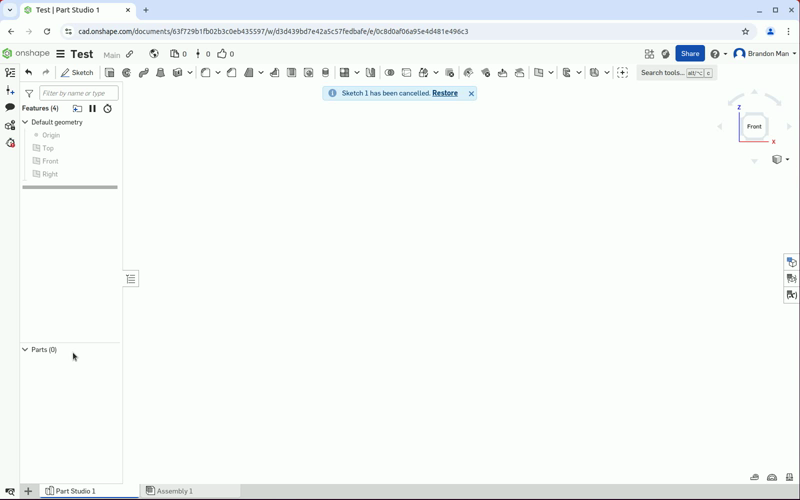
key(shift+s)
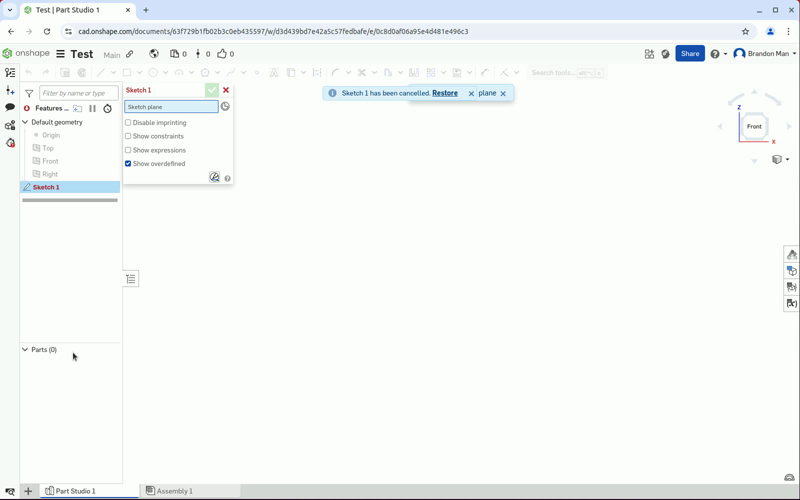
mouse_move(73, 163)
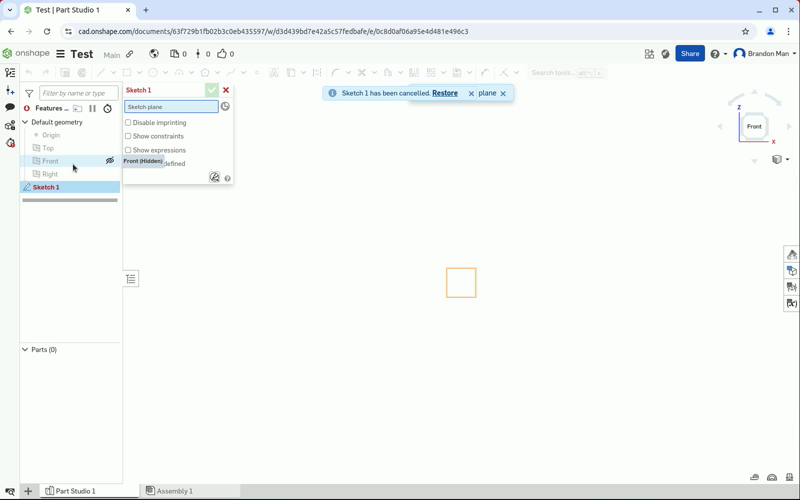
click(73, 163)
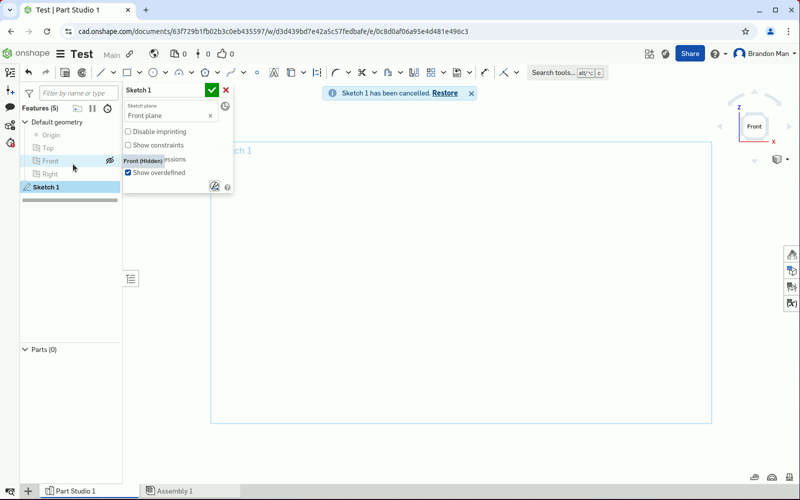
mouse_move(73, 352)
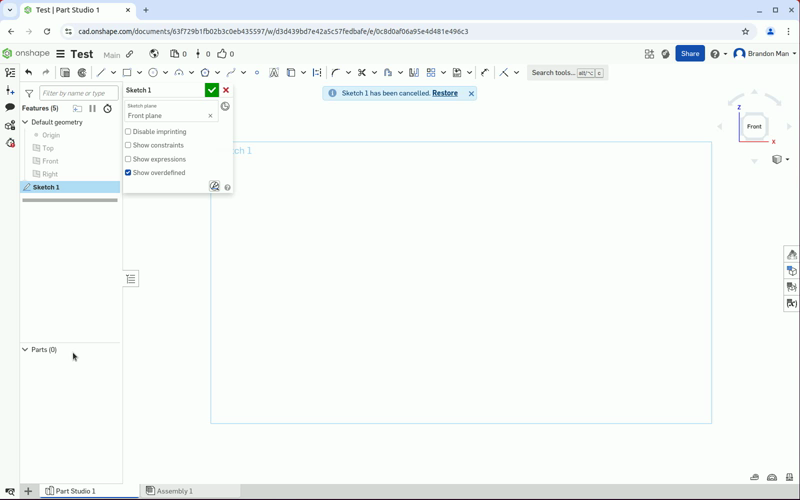
key(y)
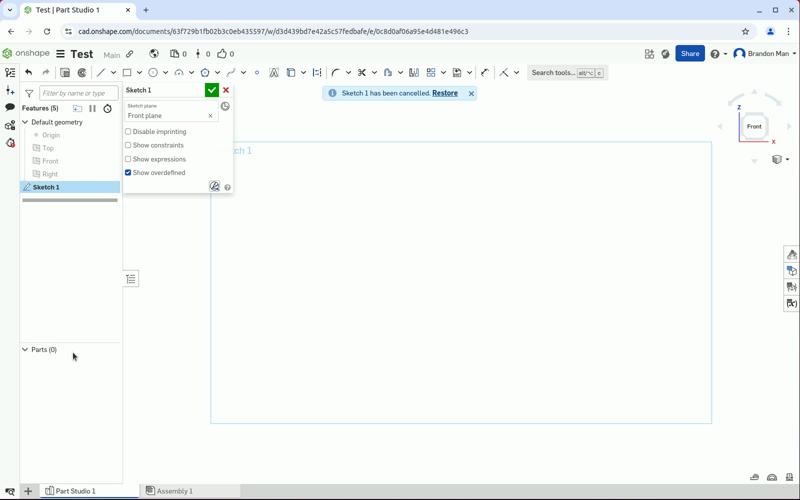
key(c)
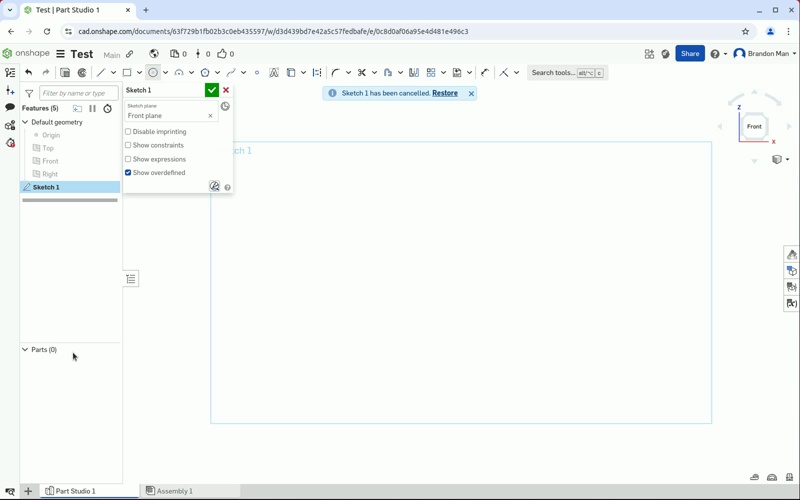
key_down(shift)
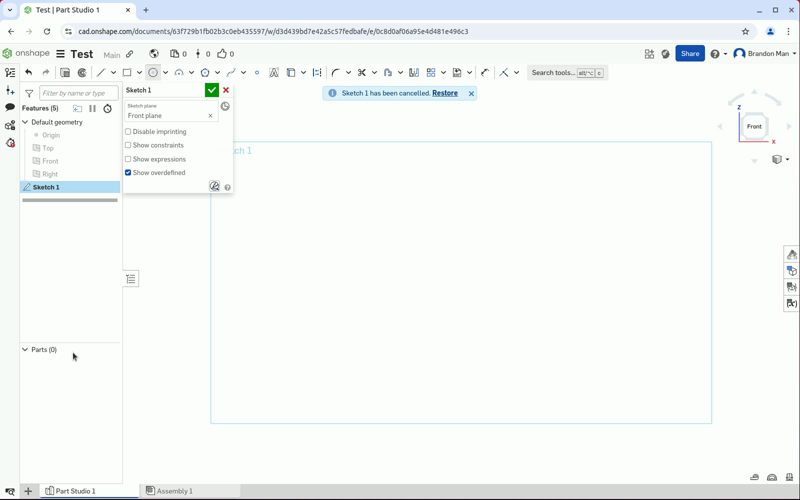
mouse_move(460, 282)
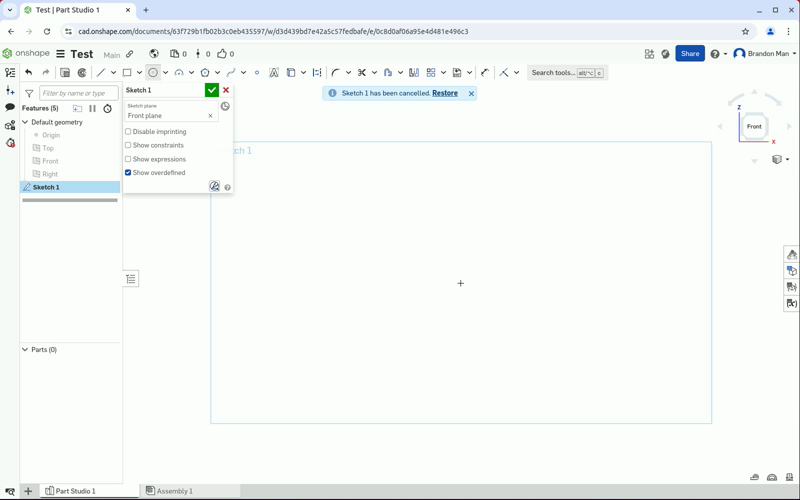
click(460, 282)
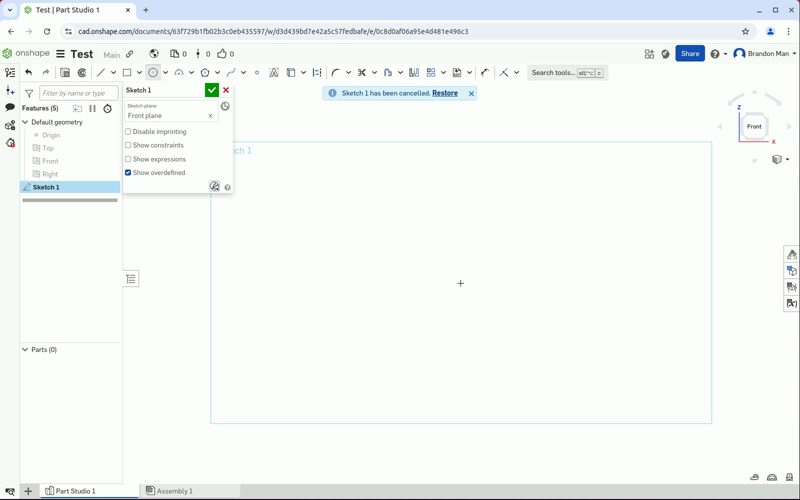
key_up(shift)
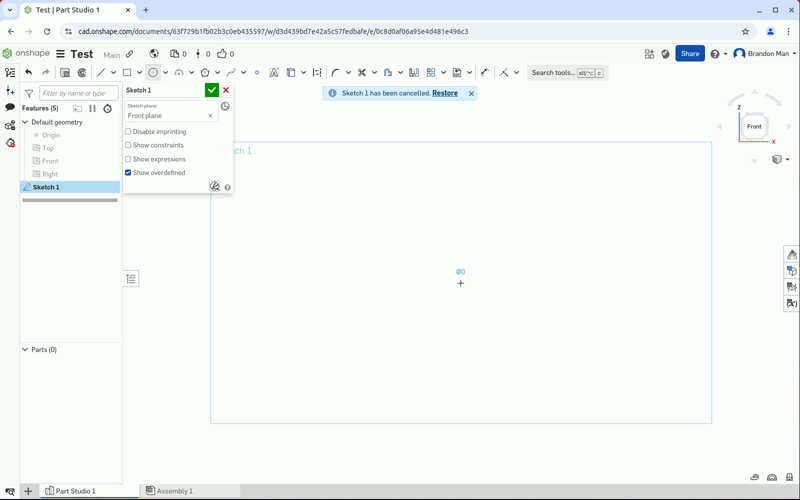
mouse_move(503, 282)
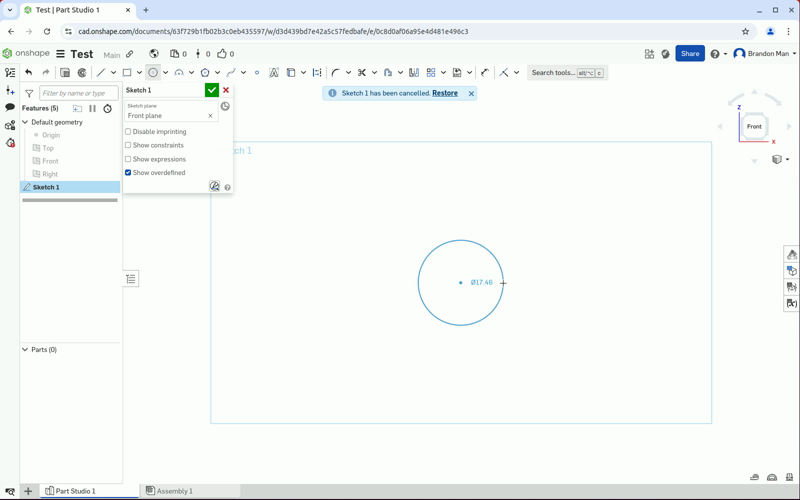
click(503, 282)
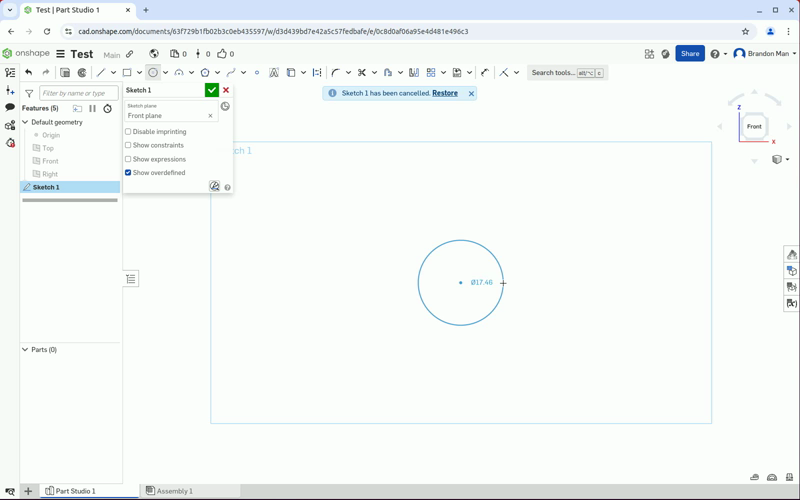
key(esc)
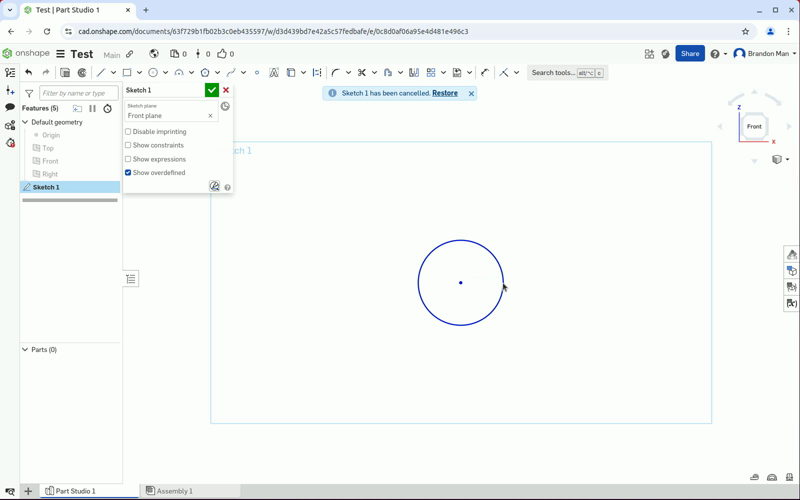
key(c)
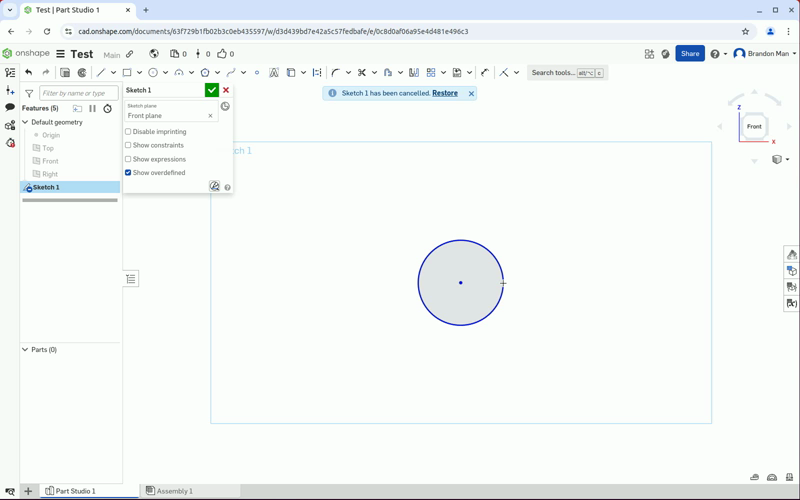
key_down(shift)
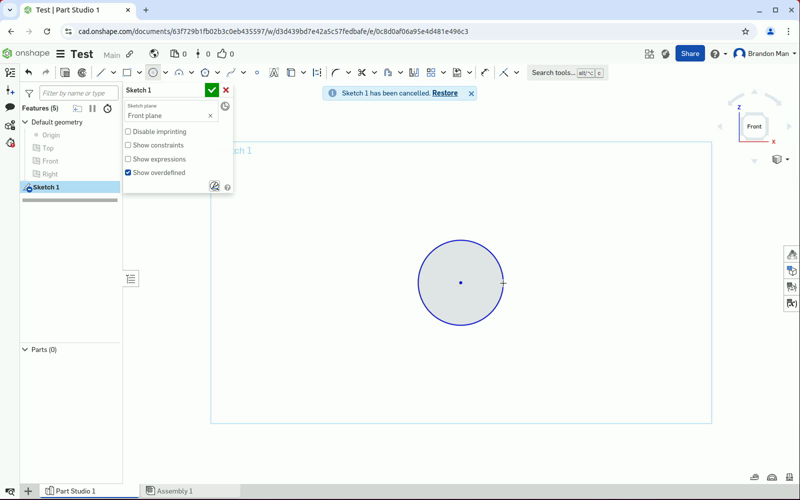
mouse_move(460, 282)
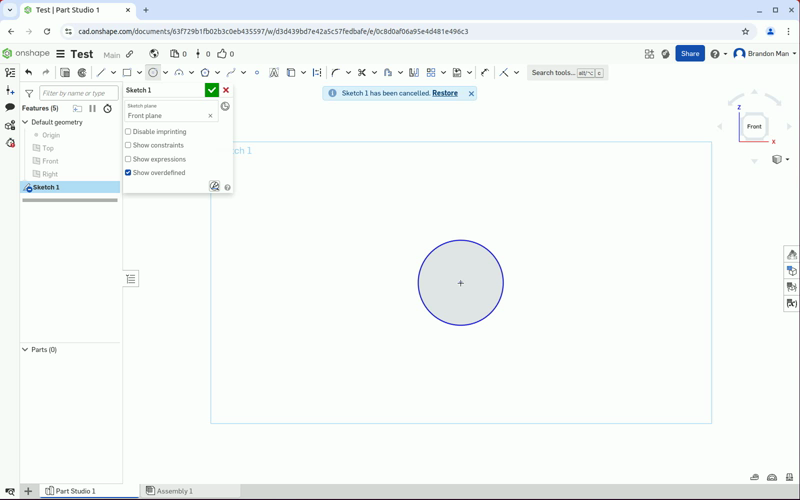
click(460, 282)
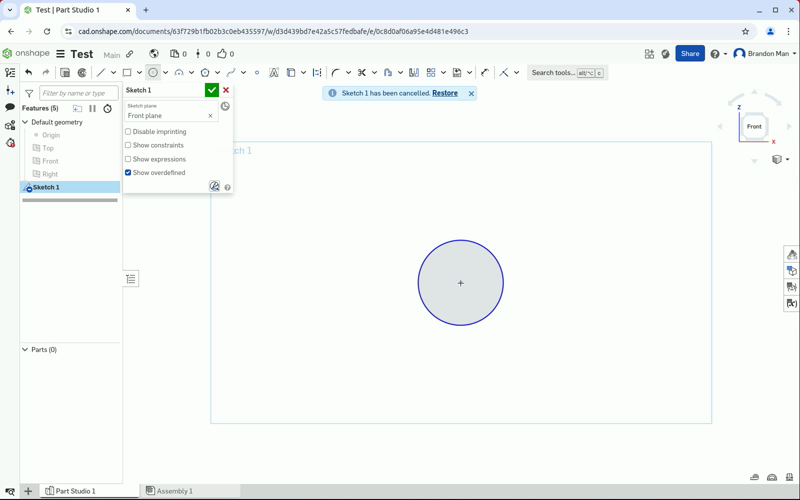
key_up(shift)
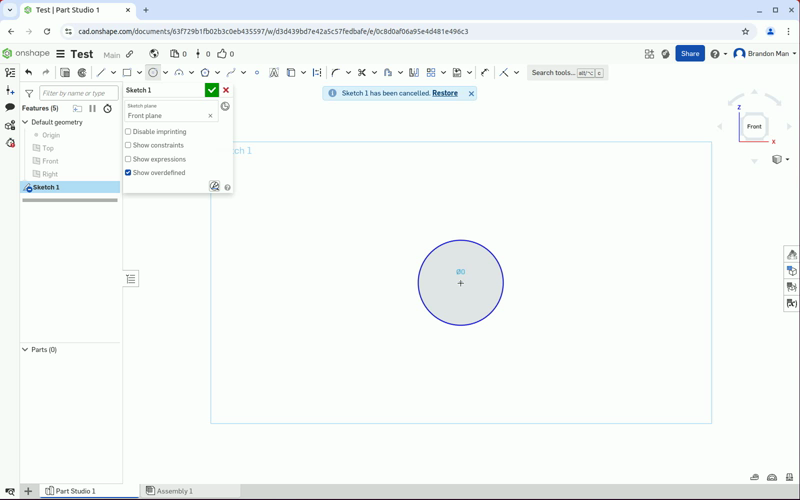
mouse_move(500, 282)
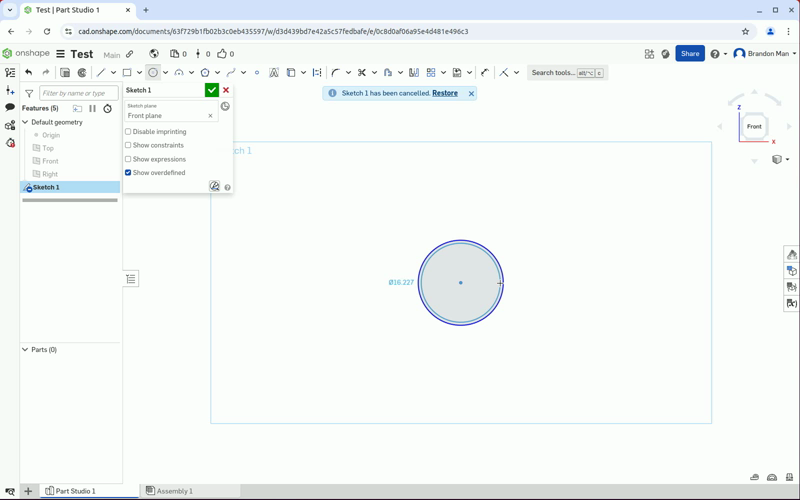
scroll(6)
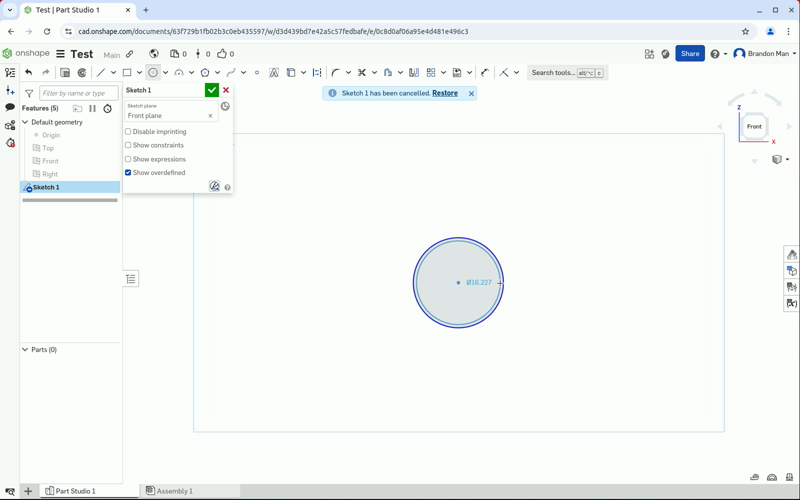
scroll(6)
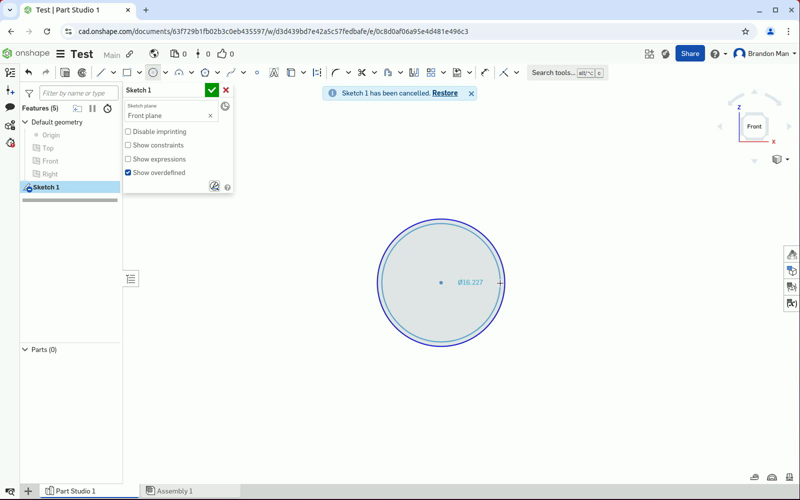
scroll(6)
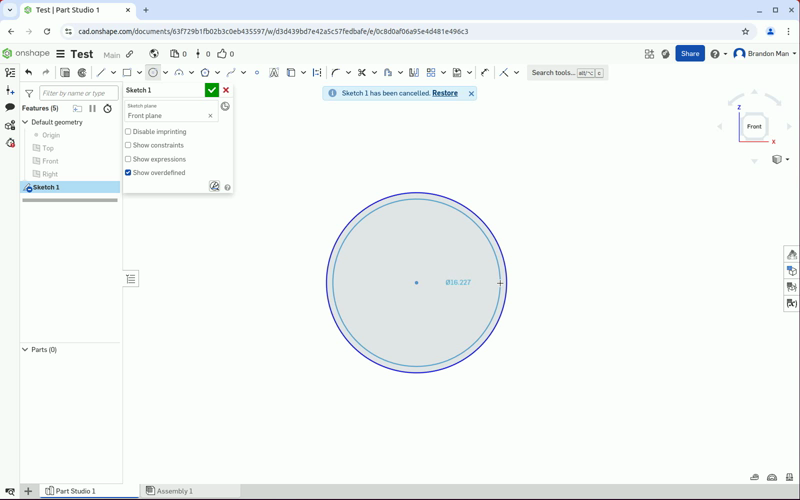
scroll(6)
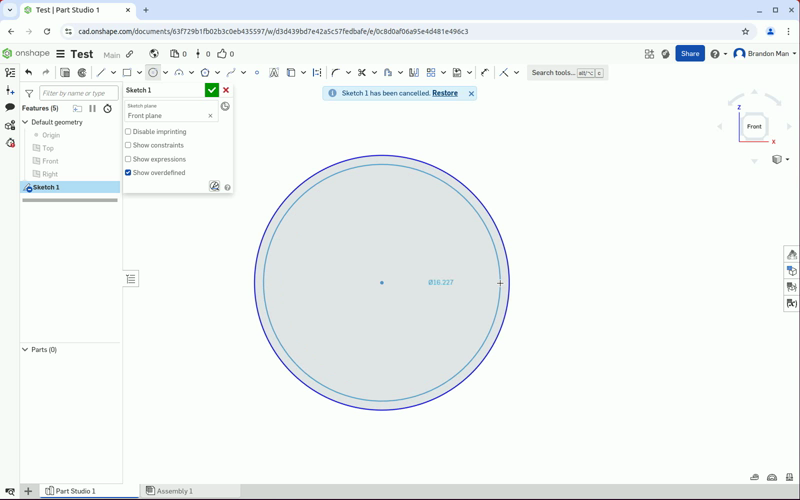
scroll(6)
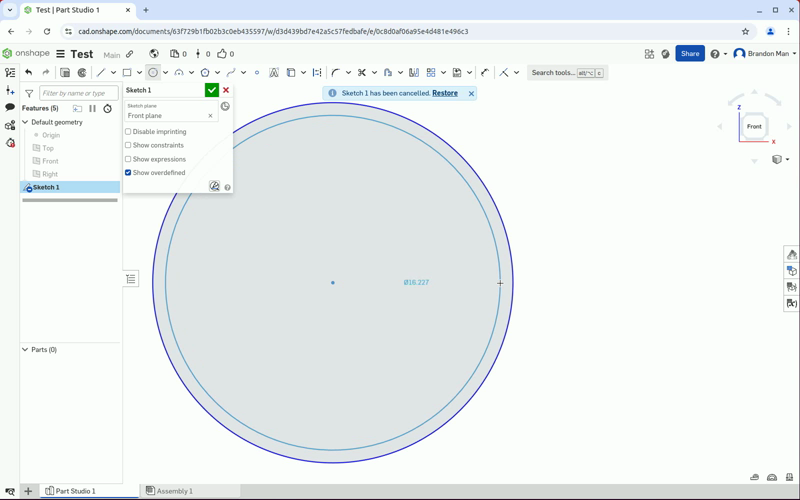
scroll(6)
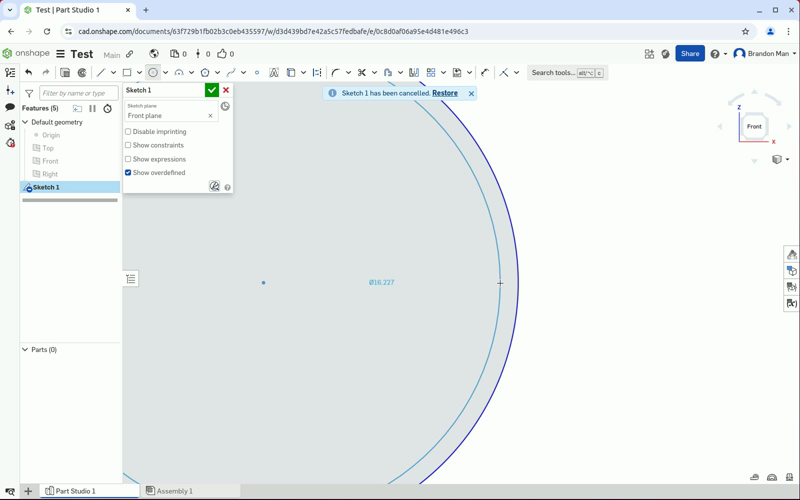
scroll(6)
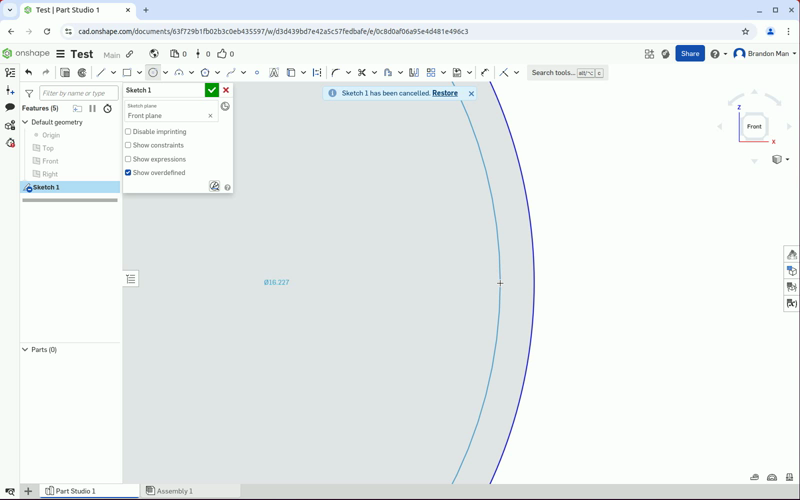
click(500, 282)
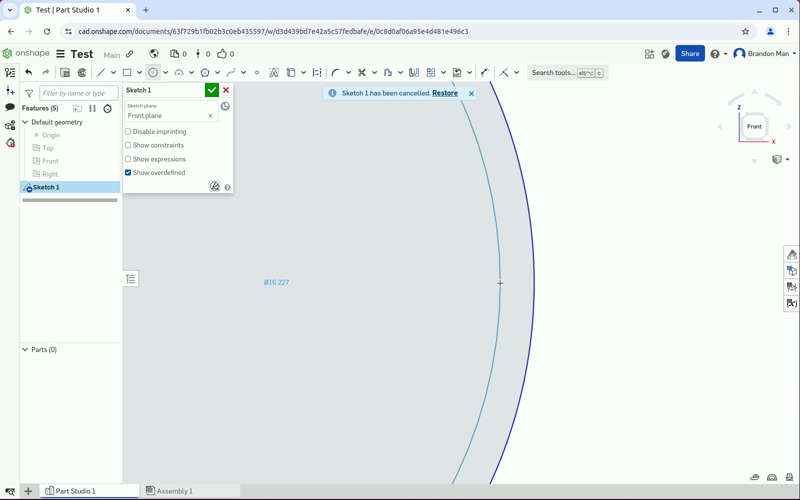
scroll(-6)
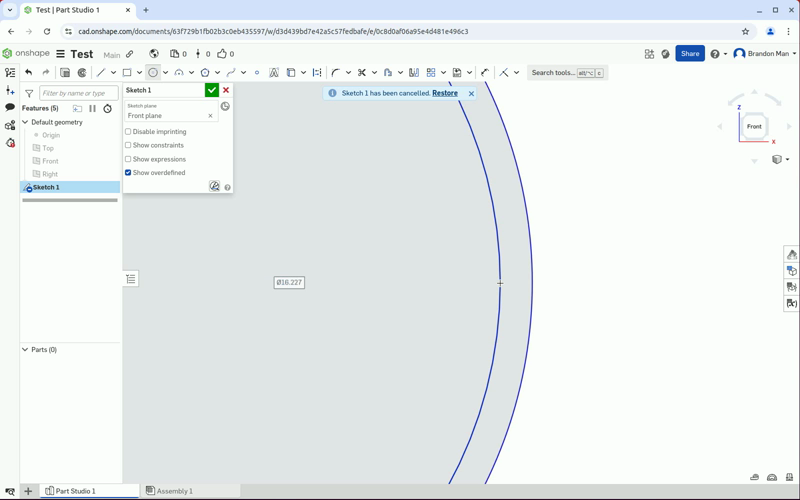
scroll(-6)
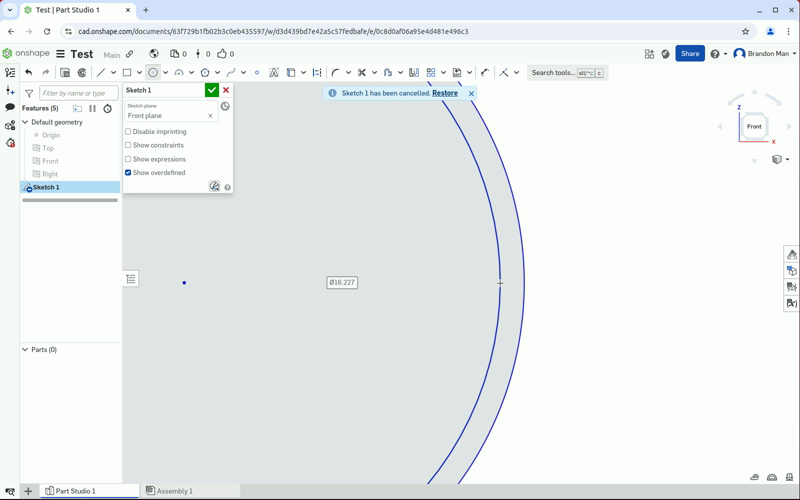
scroll(-6)
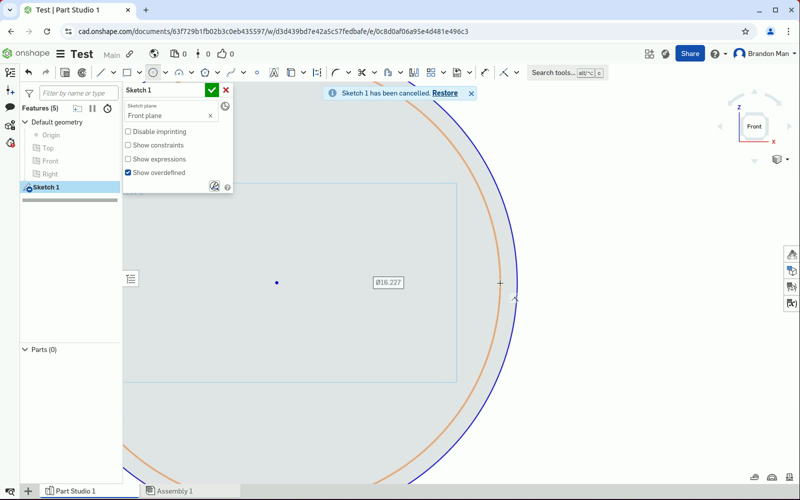
scroll(-6)
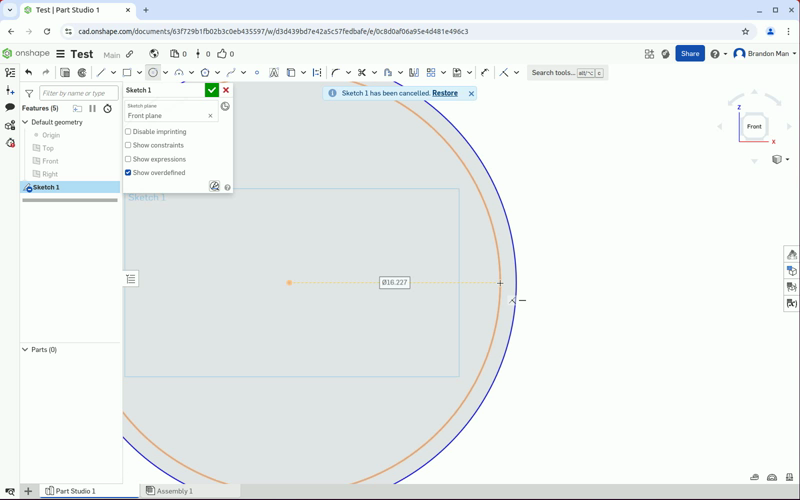
scroll(-6)
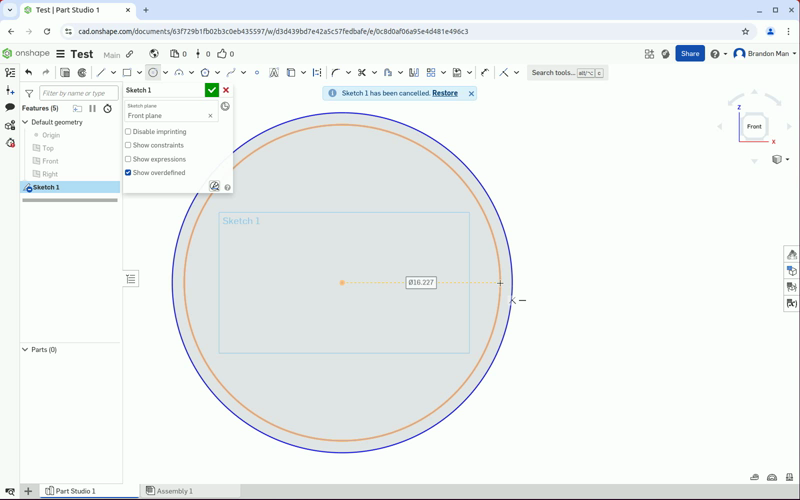
scroll(-6)
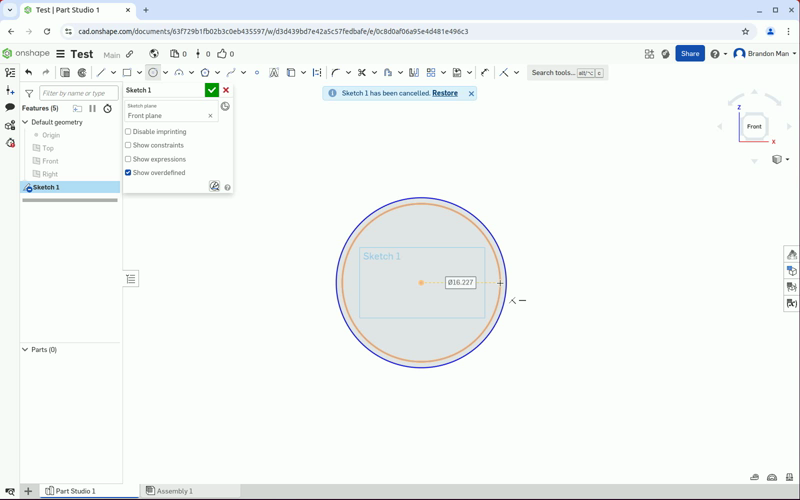
scroll(-6)
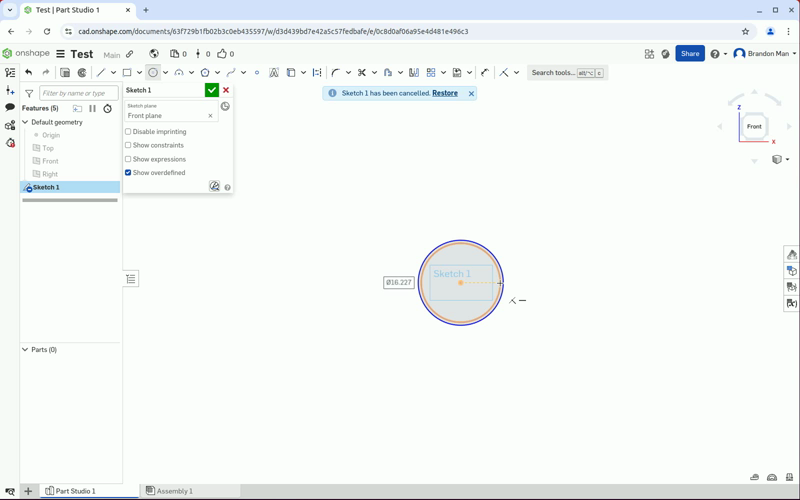
key(esc)
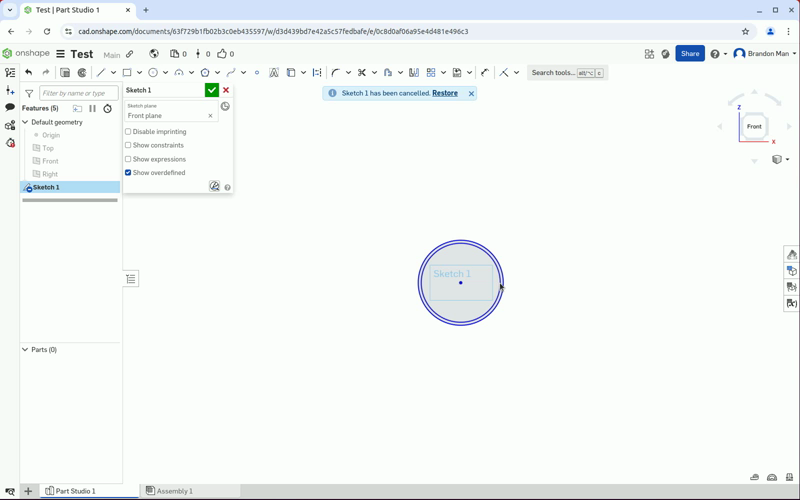
mouse_move(445, 244)
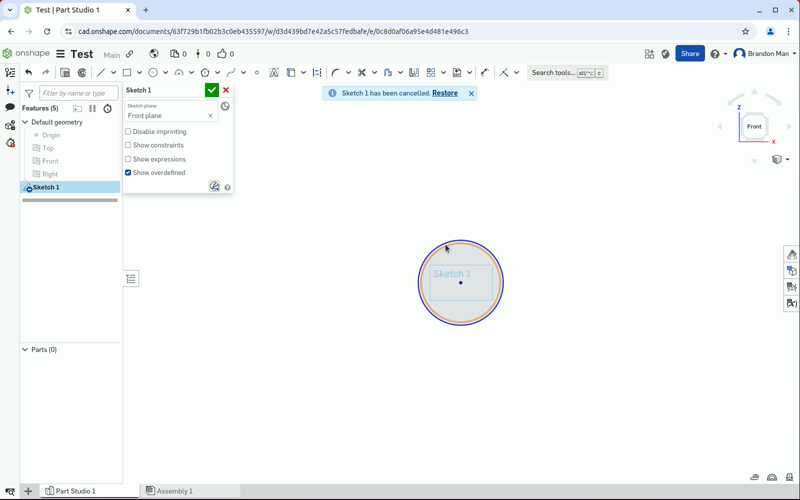
scroll(6)
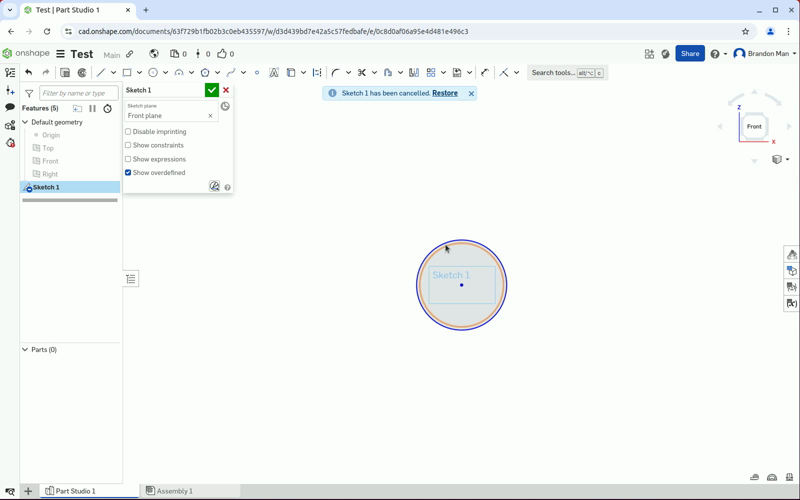
scroll(6)
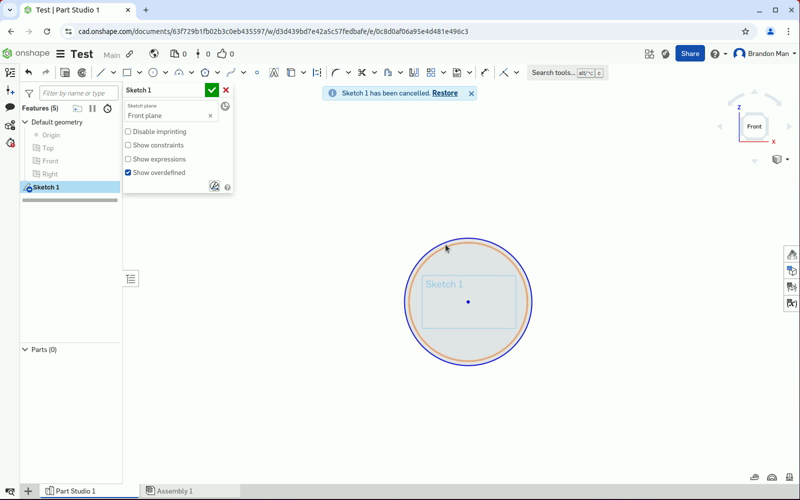
scroll(6)
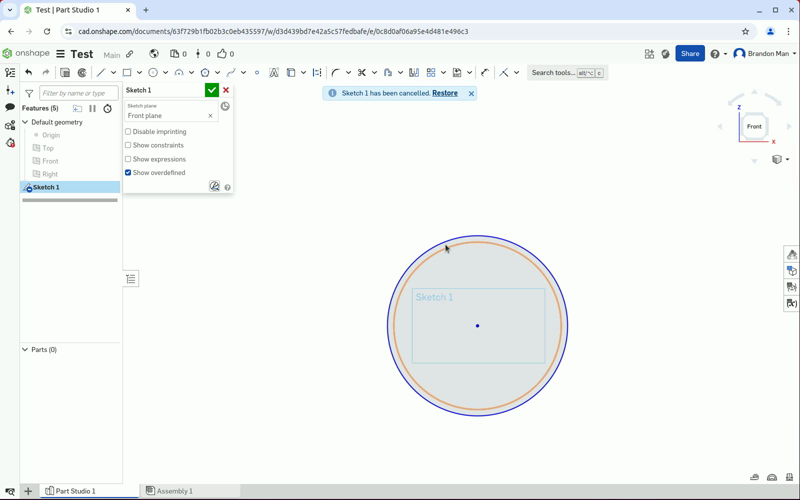
scroll(6)
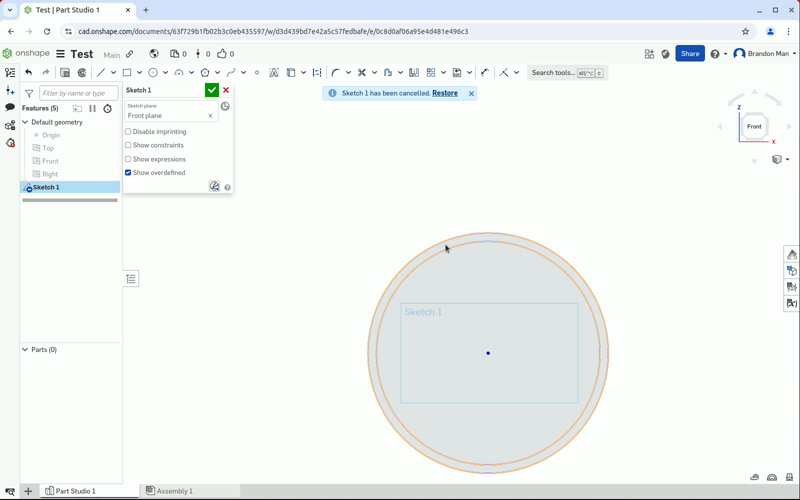
scroll(6)
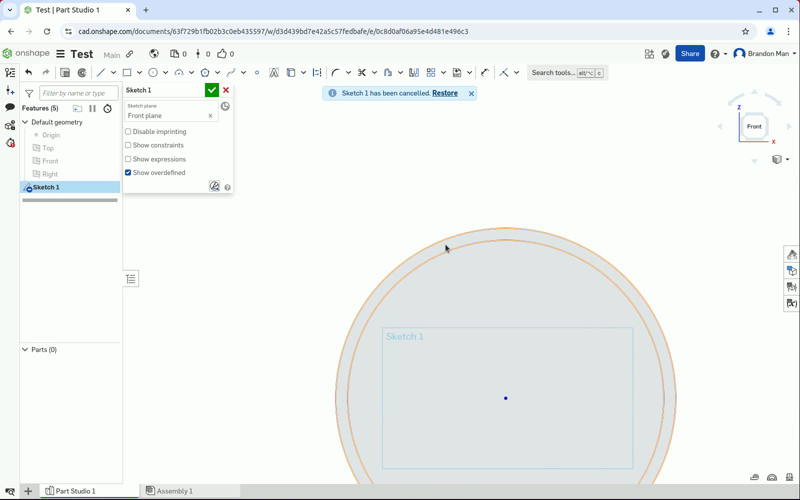
scroll(6)
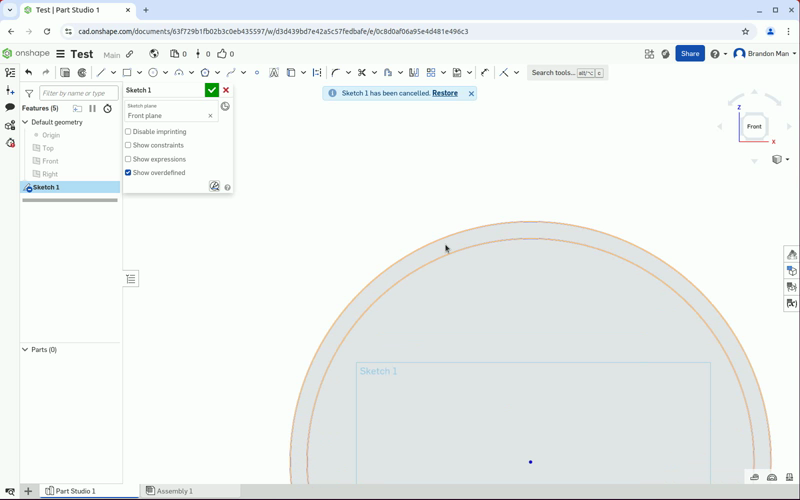
scroll(6)
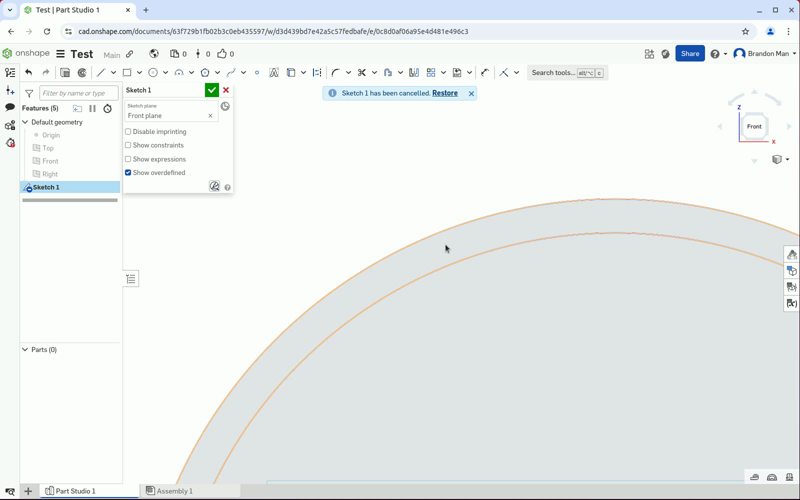
click(445, 244)
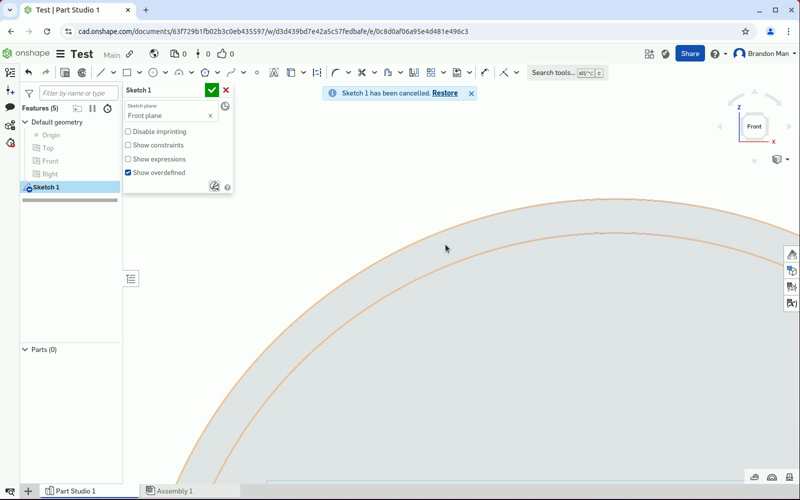
scroll(-6)
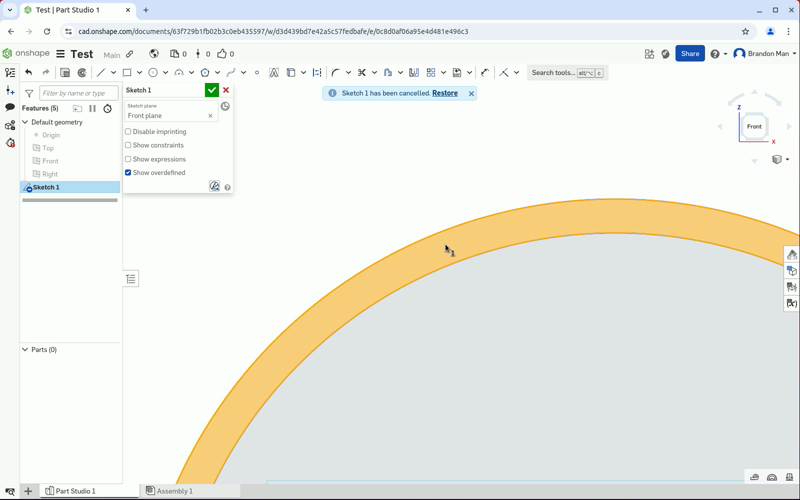
scroll(-6)
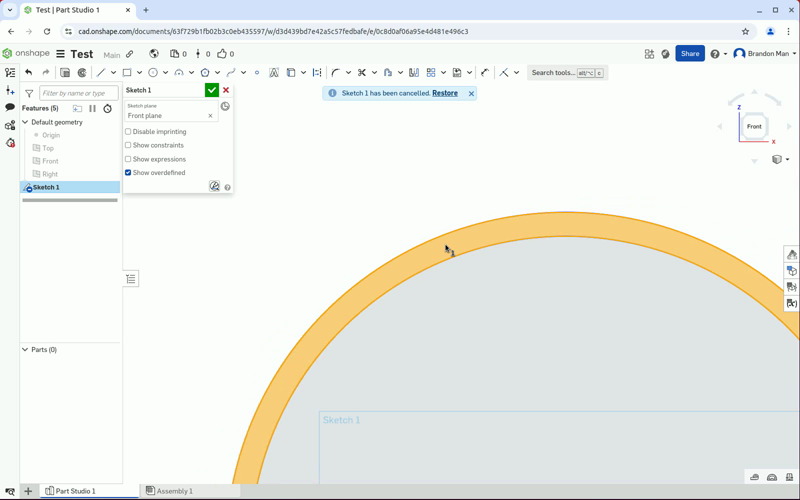
scroll(-6)
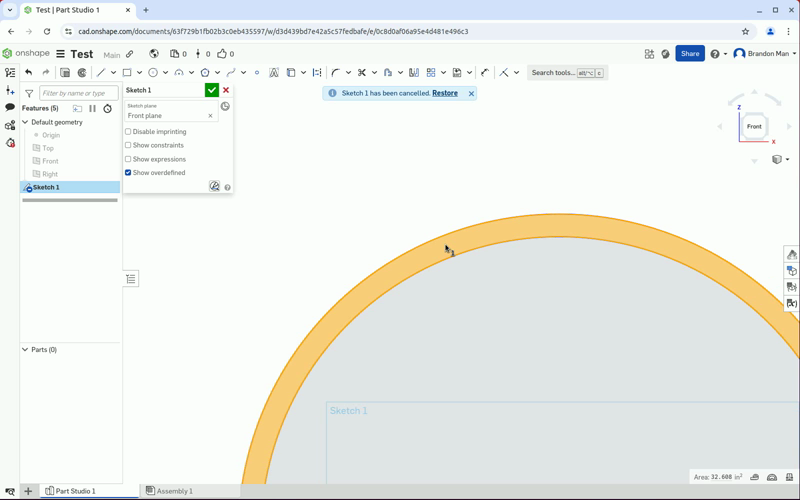
scroll(-6)
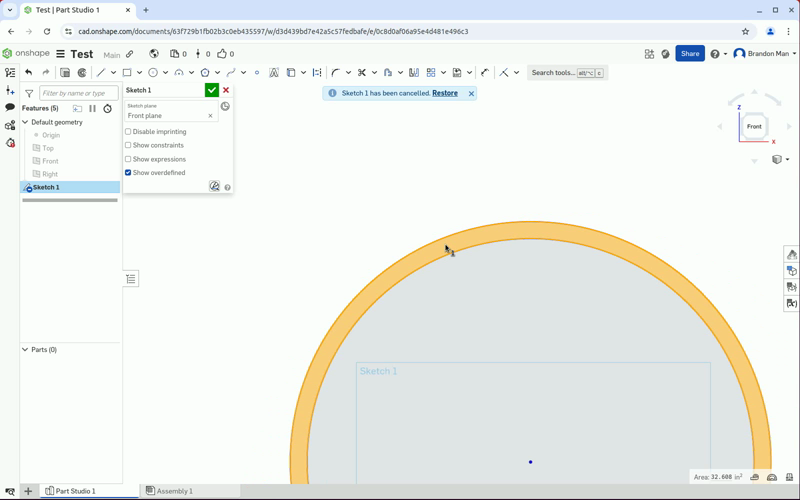
scroll(-6)
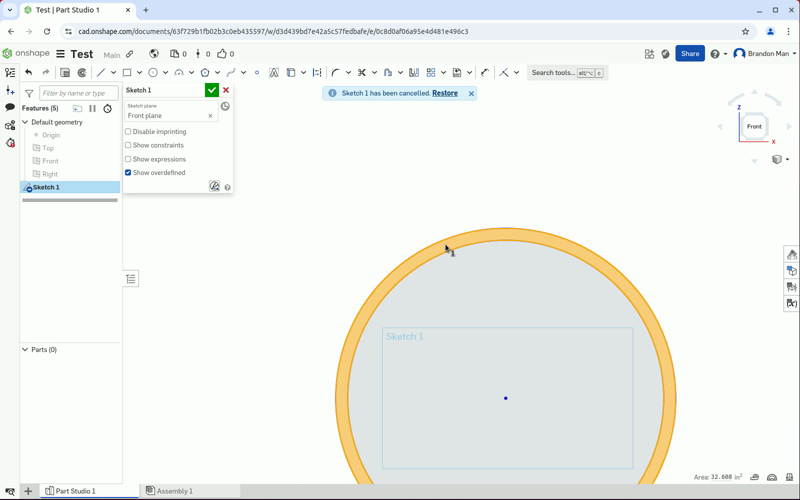
scroll(-6)
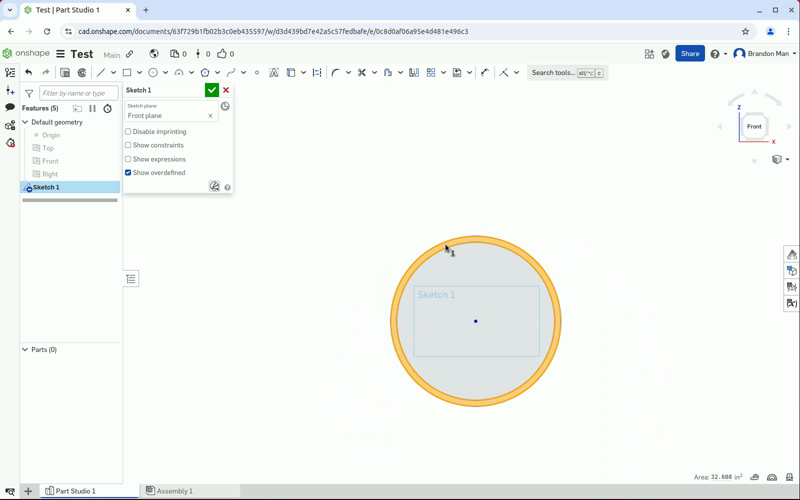
scroll(-6)
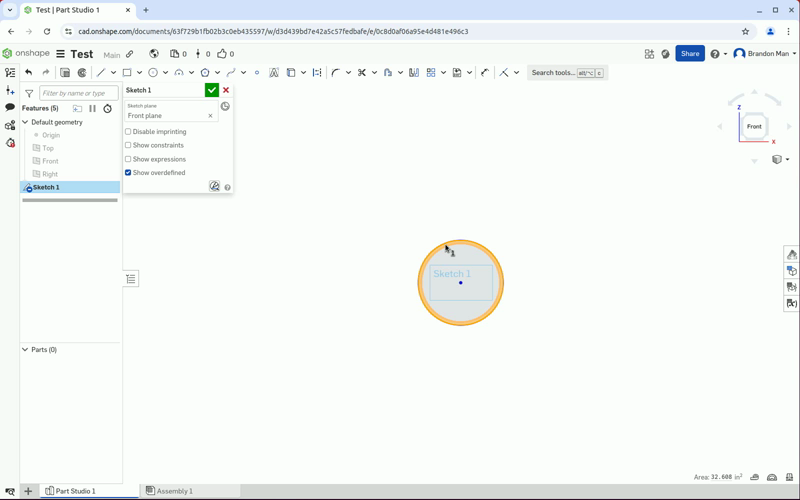
mouse_move(73, 352)
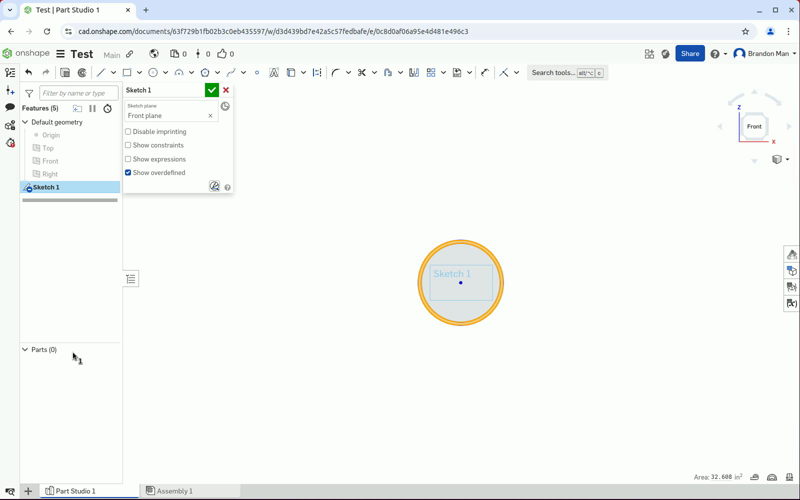
key(shift+y)
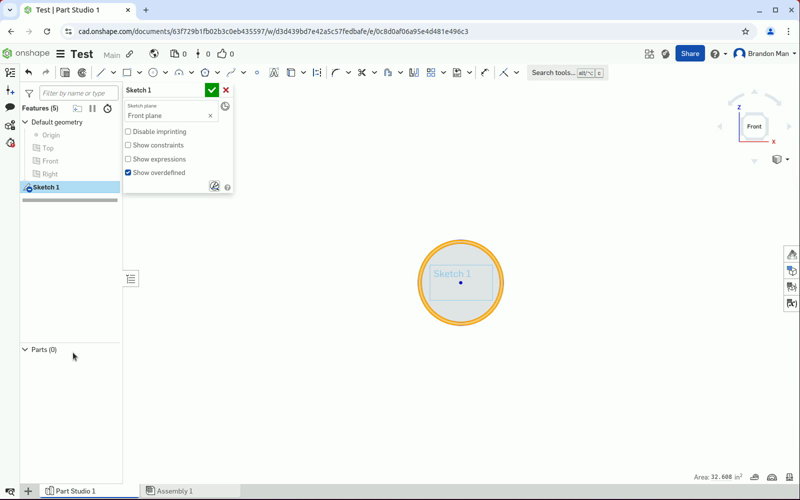
key(shift+e)
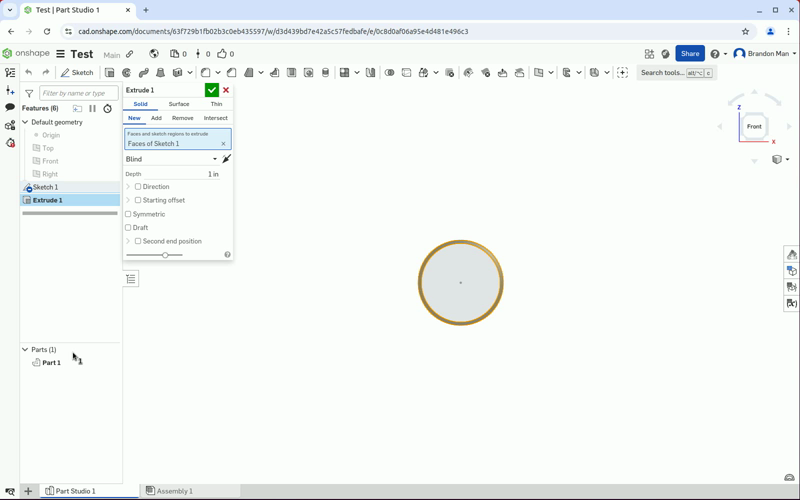
mouse_move(143, 106)
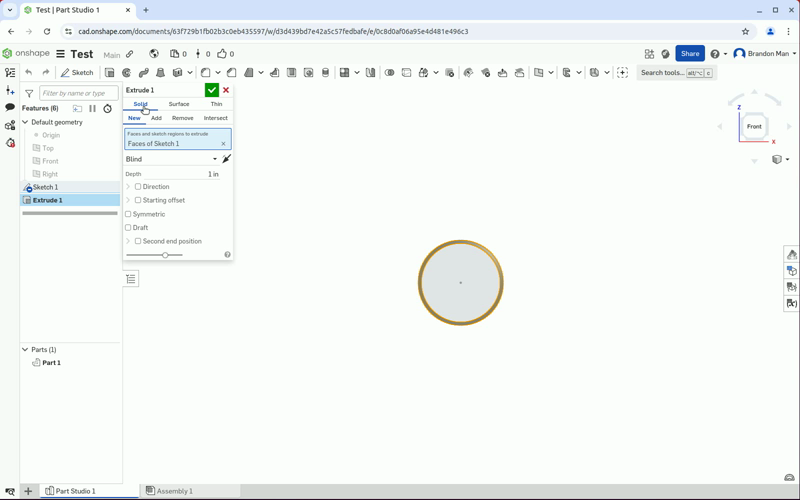
click(143, 106)
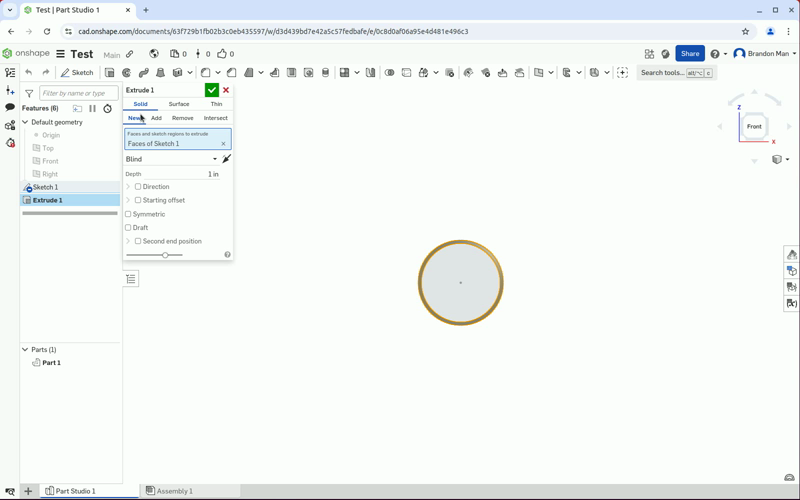
mouse_move(137, 120)
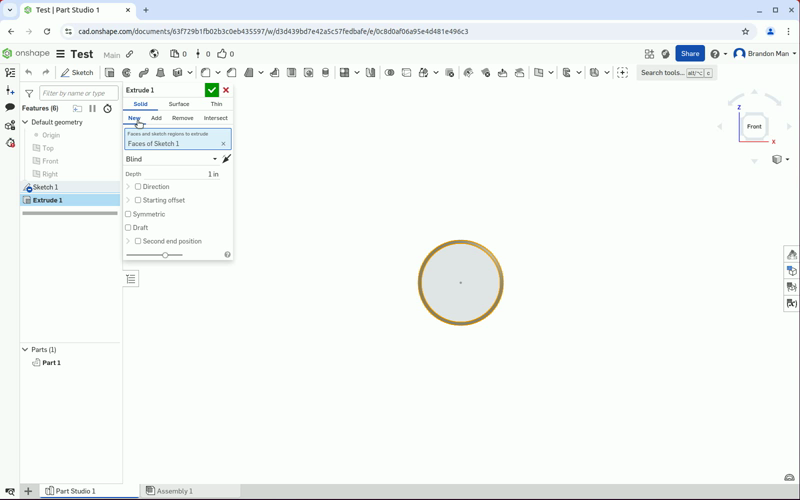
click(137, 120)
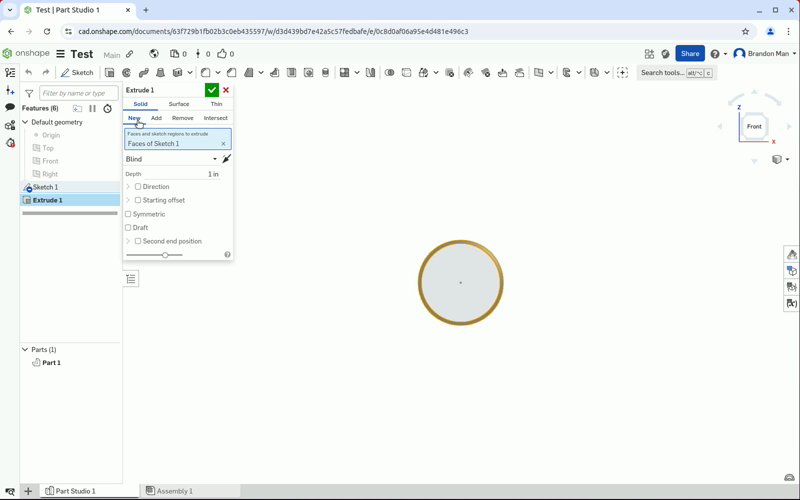
key(tab, 4)
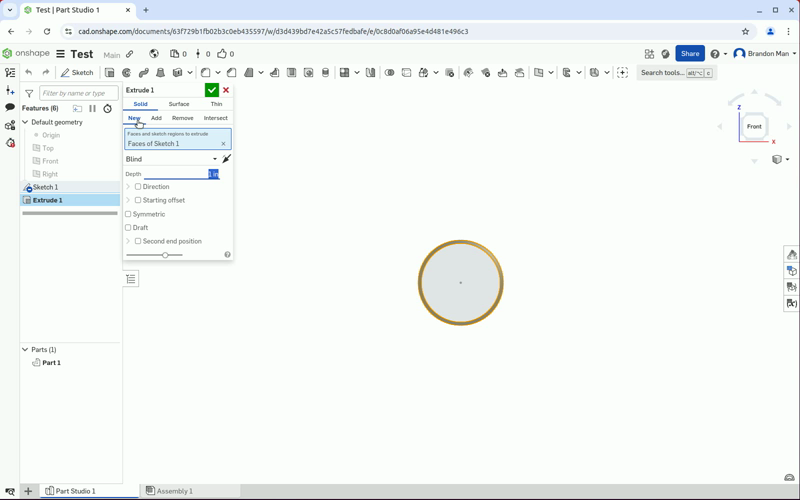
text(23.108)
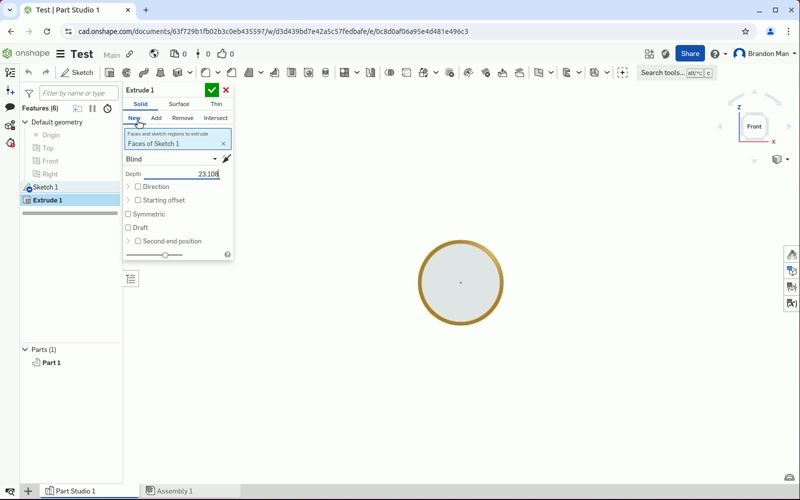
key(enter)
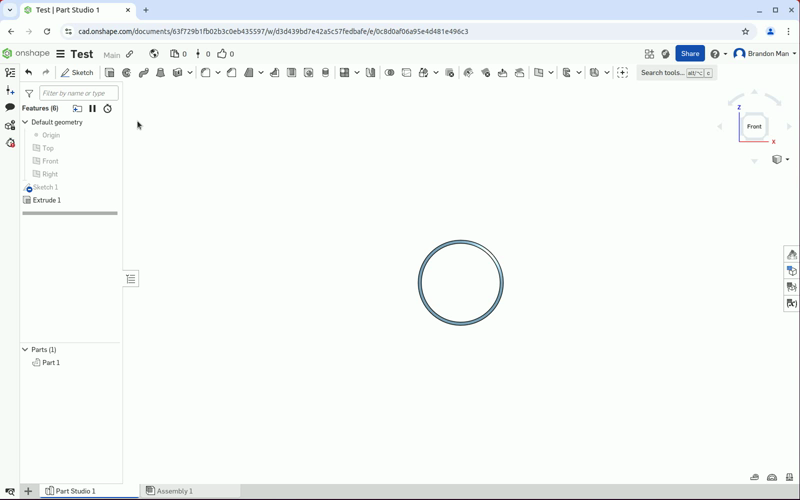
key(shift+h)
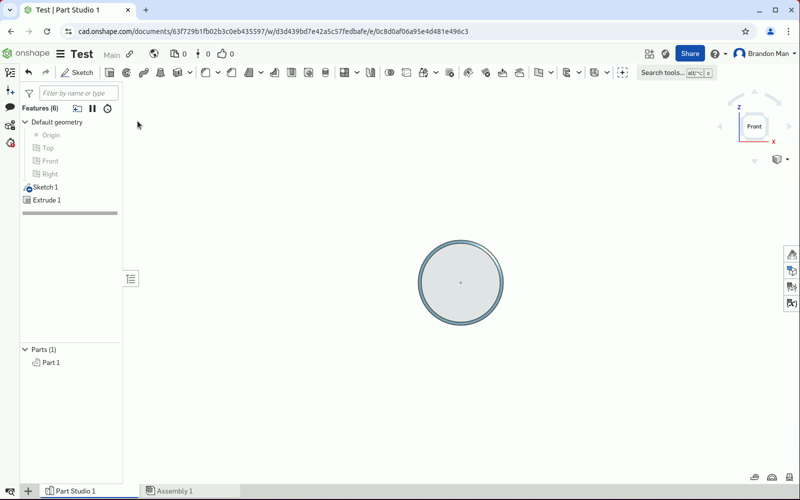
key(shift+h)
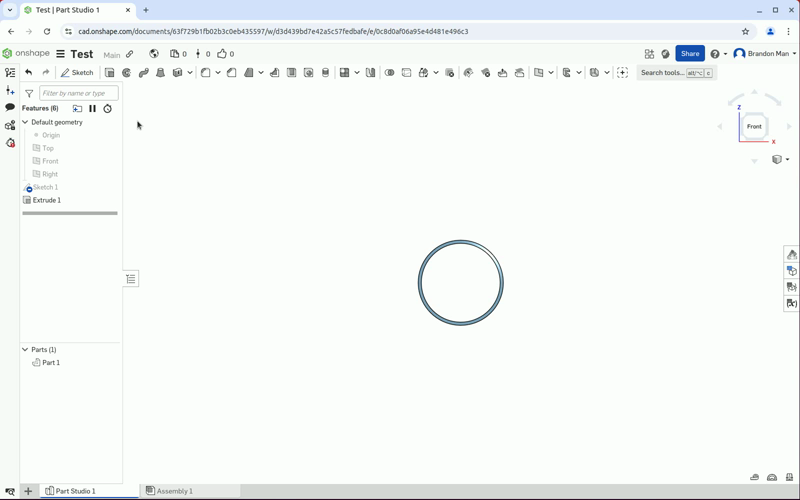
mouse_move(73, 189)
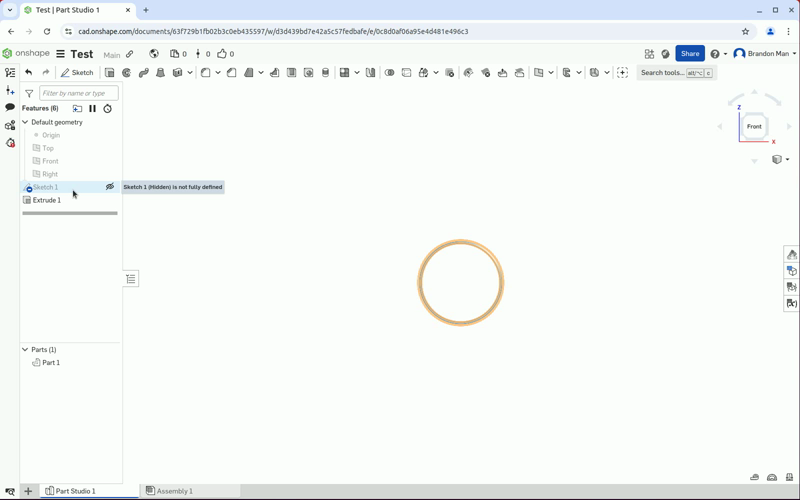
click(73, 189)
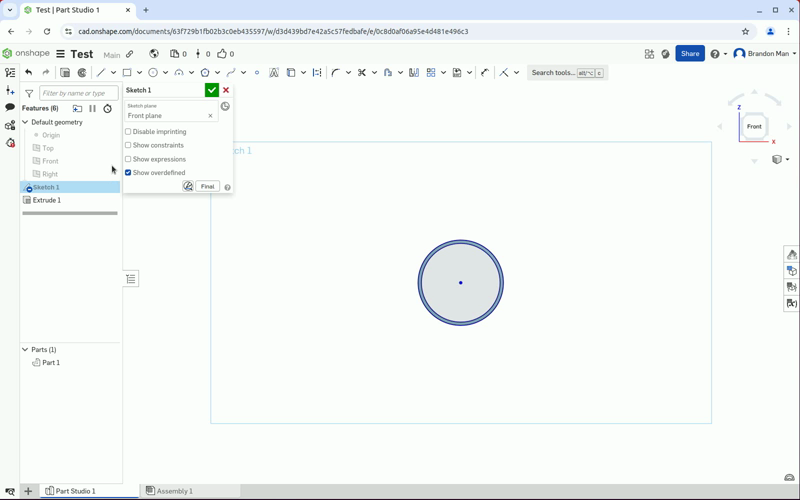
mouse_move(229, 92)
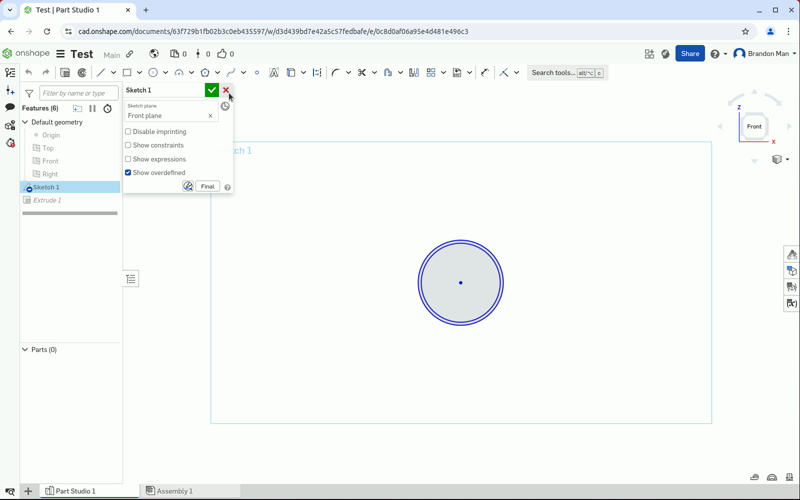
click(229, 92)
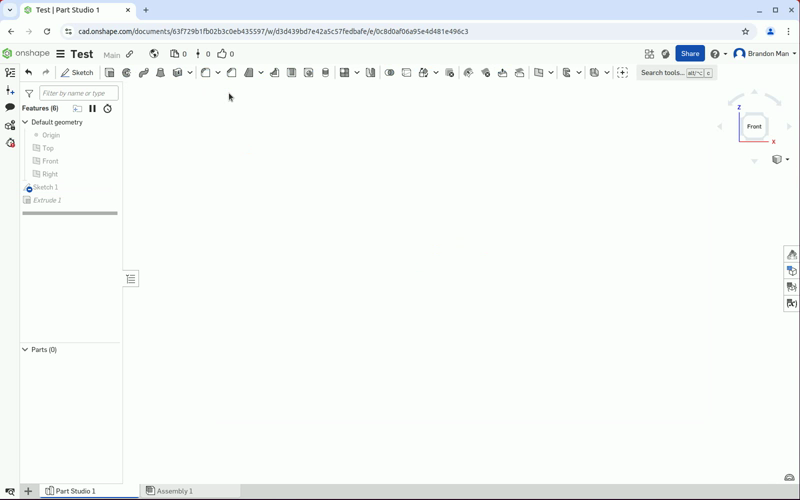
mouse_move(73, 352)
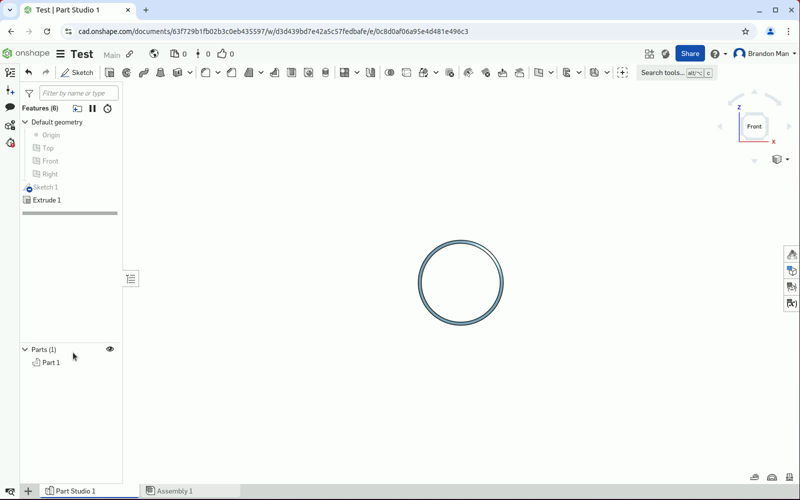
key(y)
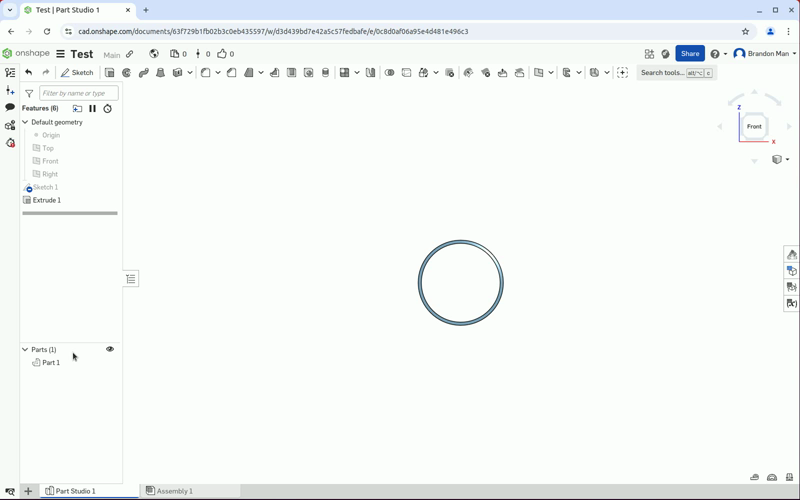
key(shift+p)
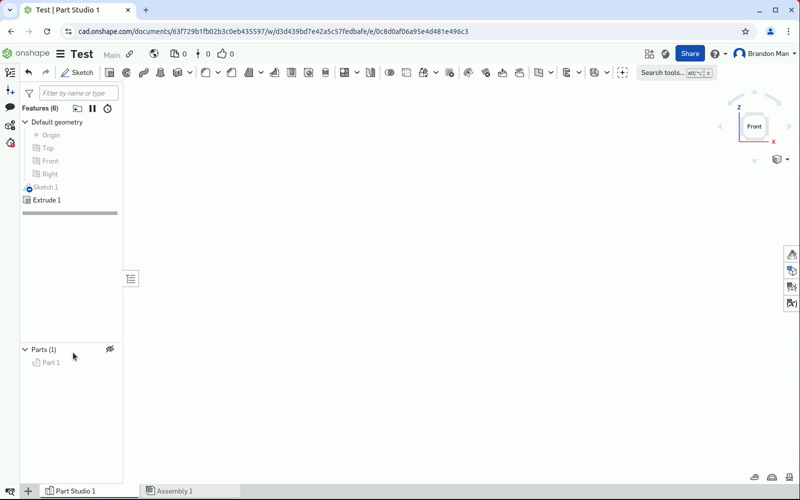
key(space)
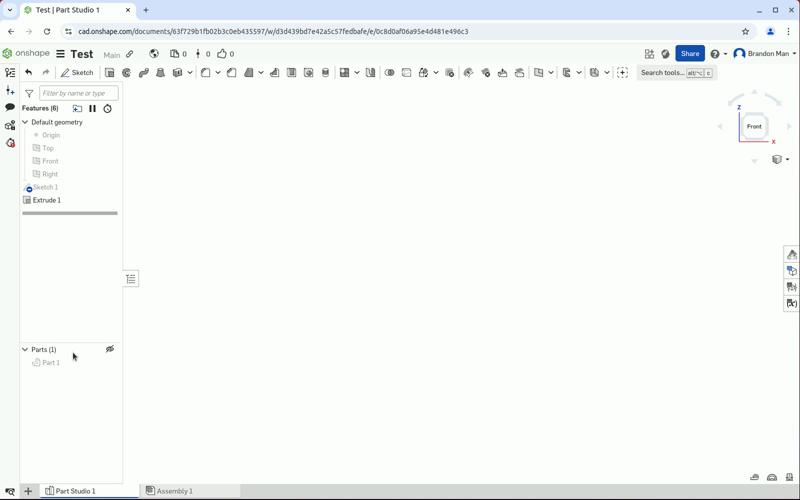
key_down(shift)
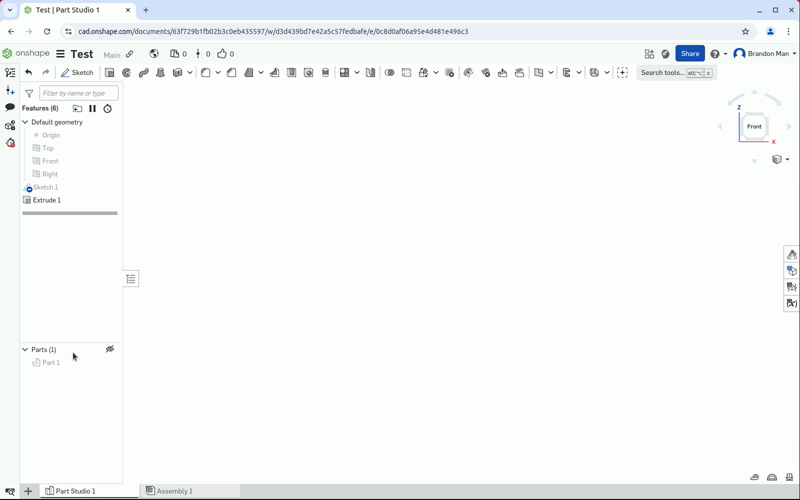
key(left)
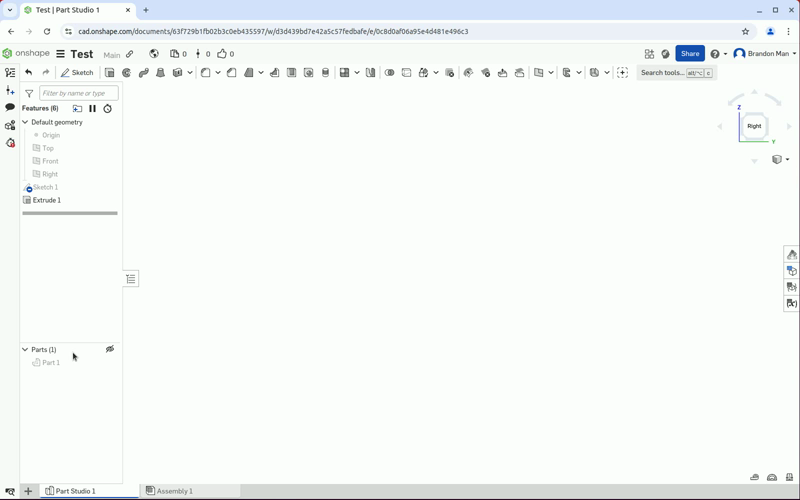
key_up(shift)
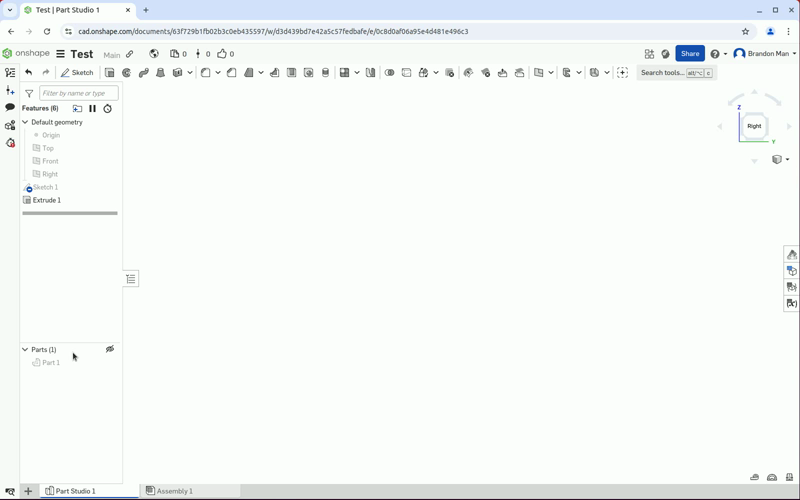
mouse_move(73, 352)
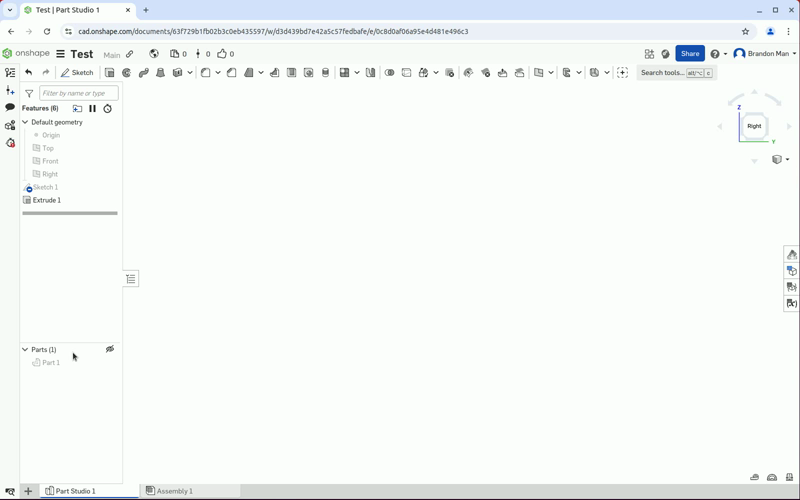
key(shift+y)
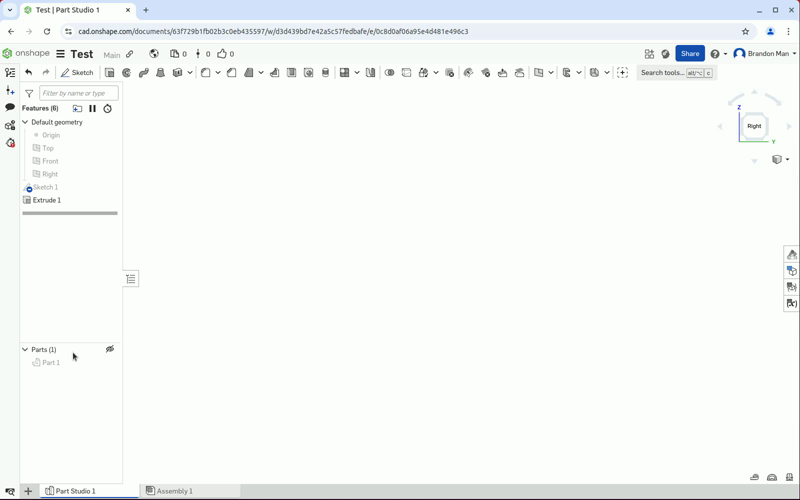
key(shift+s)
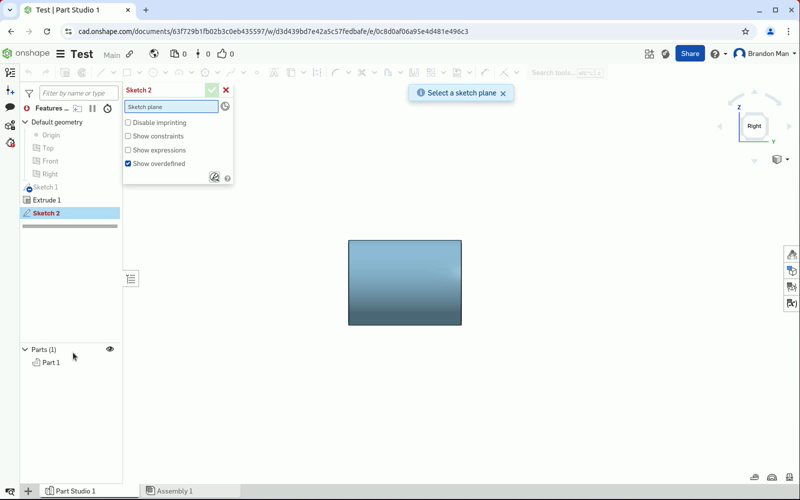
mouse_move(73, 176)
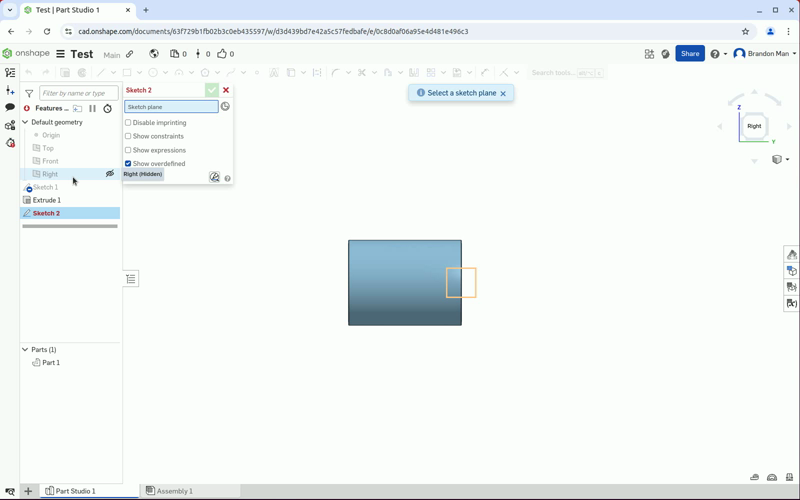
click(73, 176)
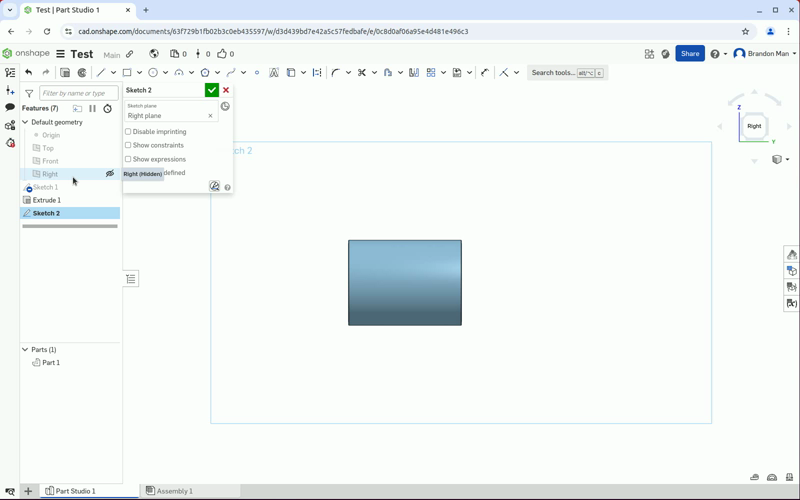
mouse_move(73, 352)
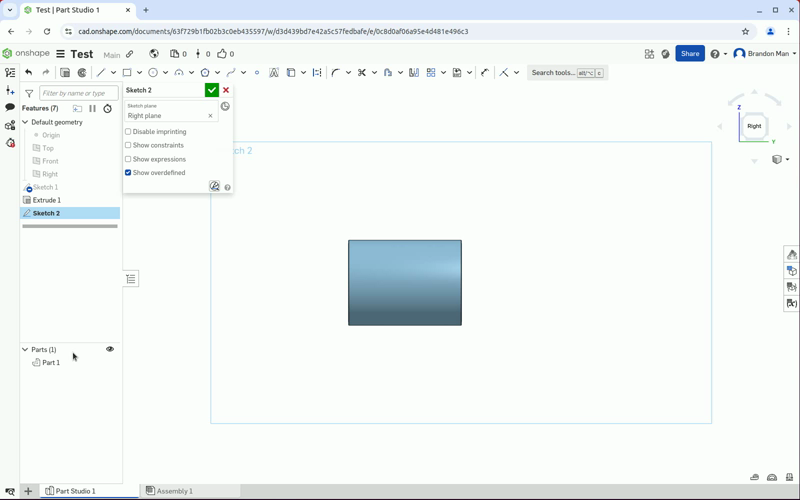
key(y)
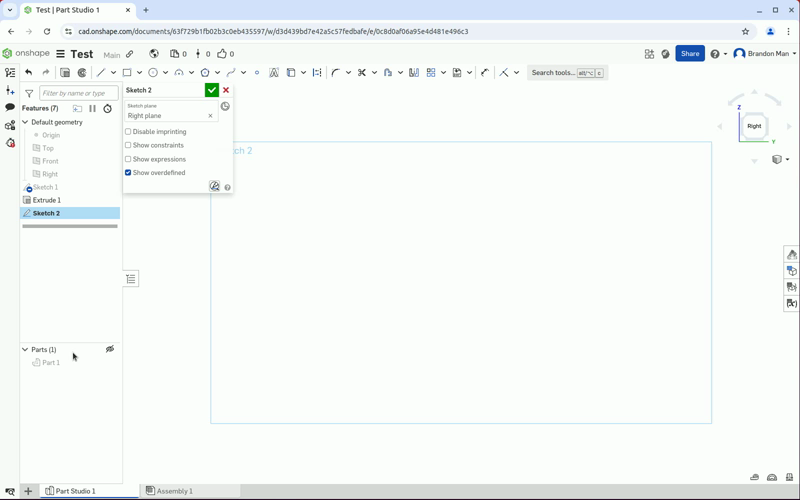
key(l)
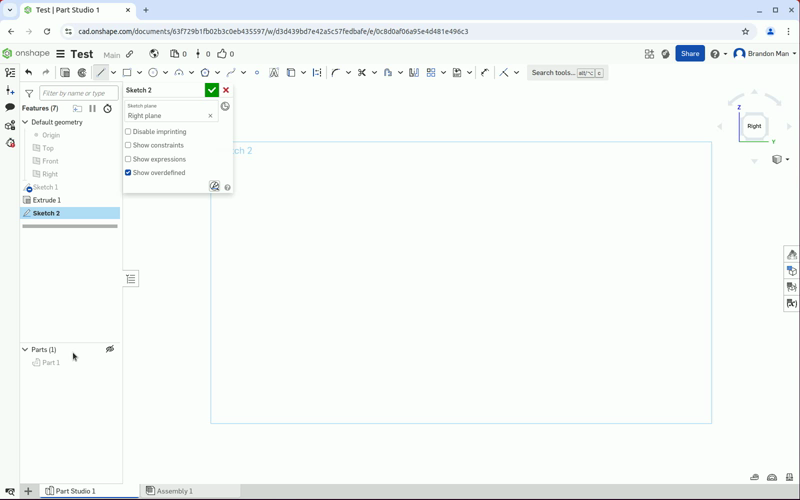
key_down(shift)
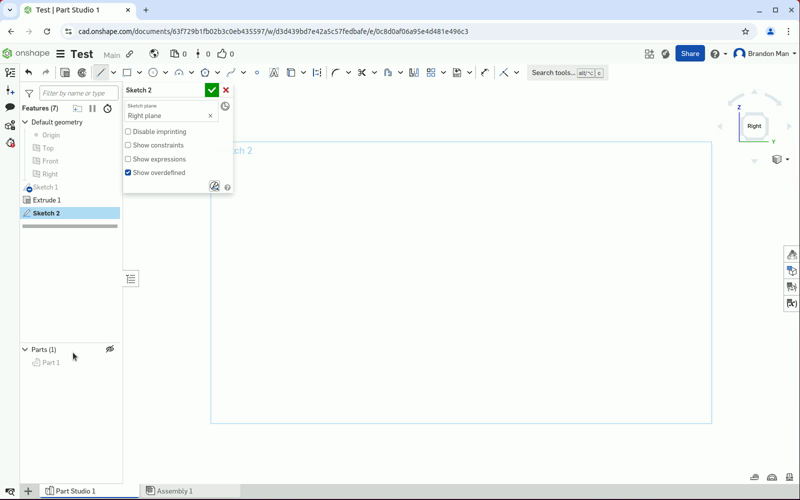
mouse_move(342, 328)
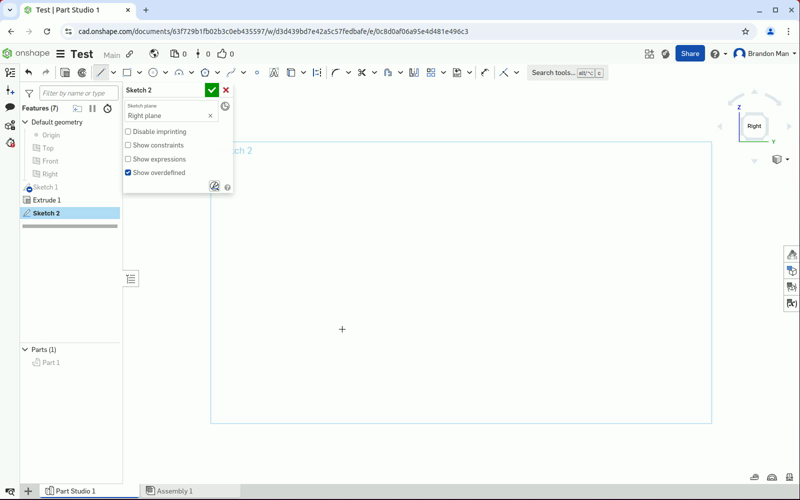
click(342, 328)
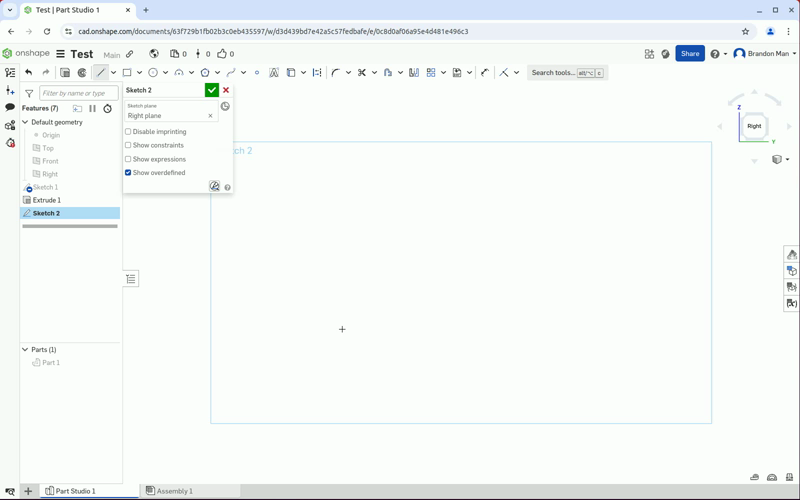
key_up(shift)
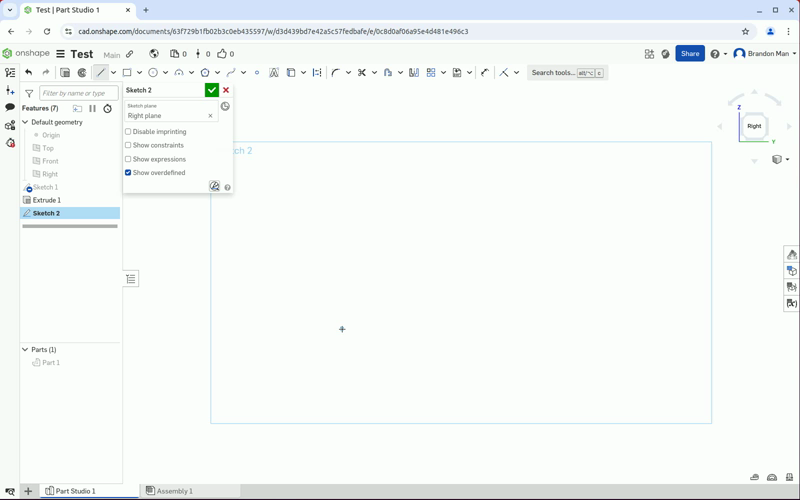
key_down(shift)
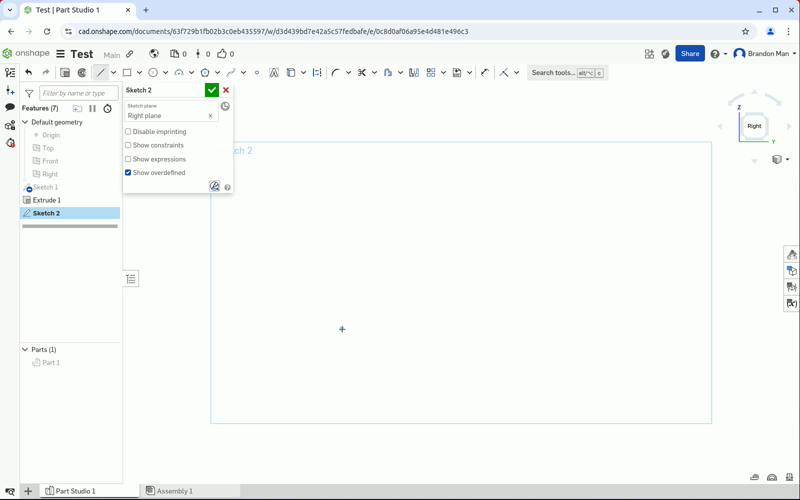
mouse_move(372, 328)
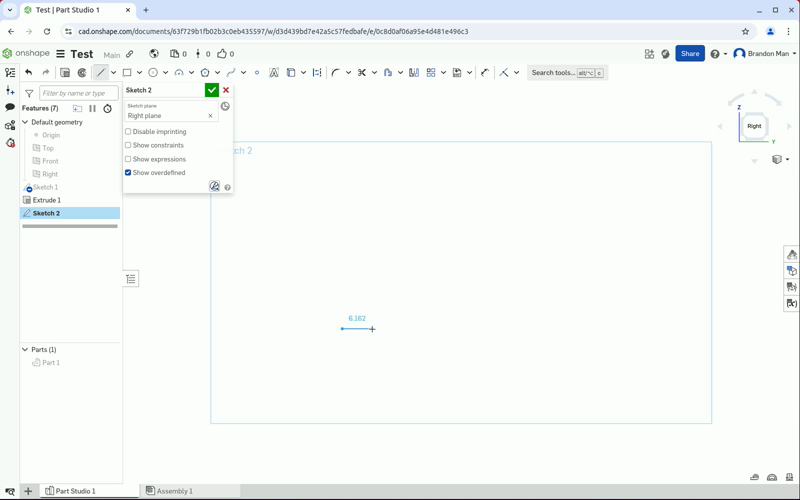
mouse_move(381, 328)
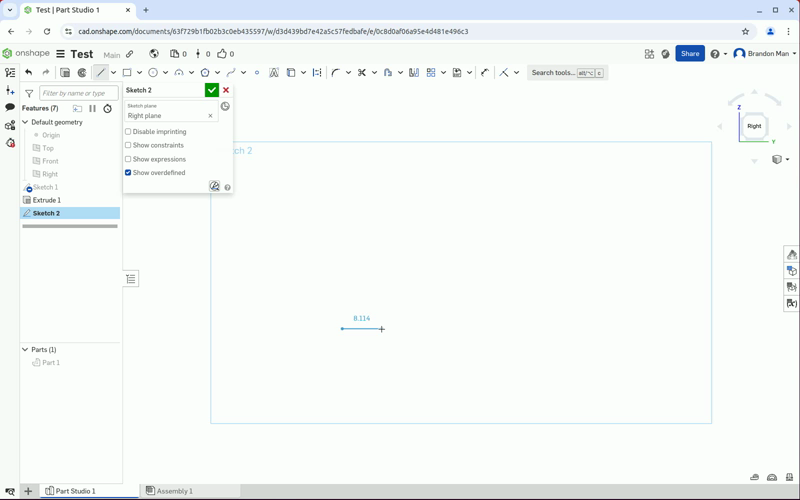
click(381, 328)
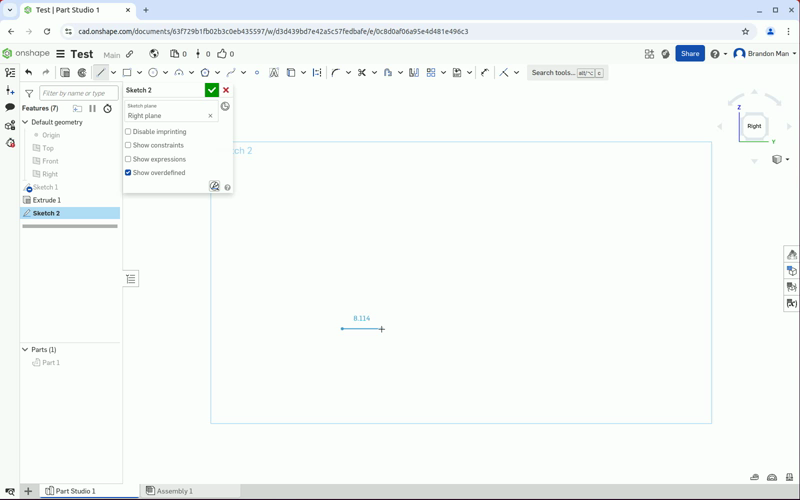
key_up(shift)
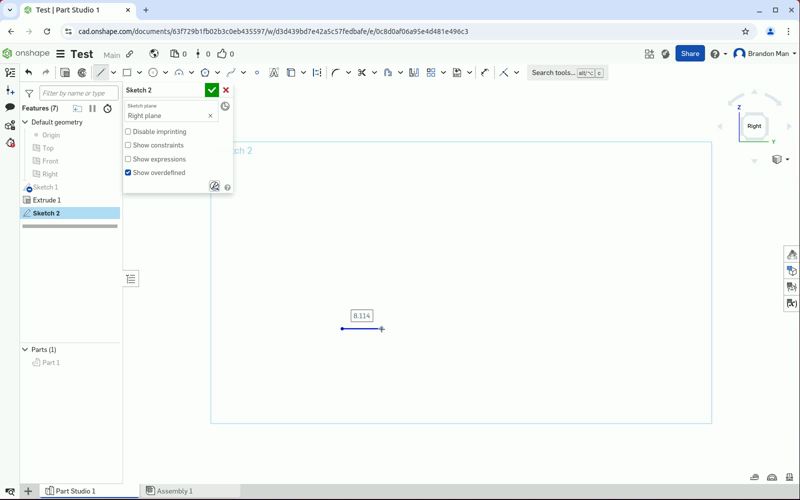
key_down(shift)
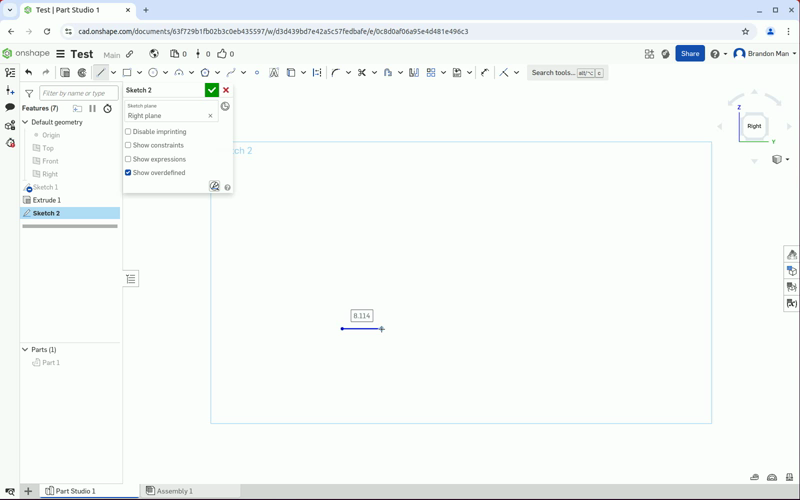
mouse_move(347, 238)
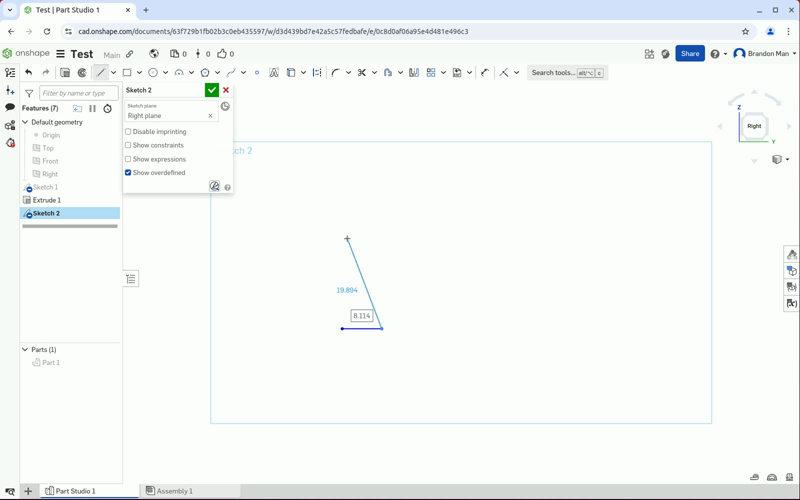
click(347, 238)
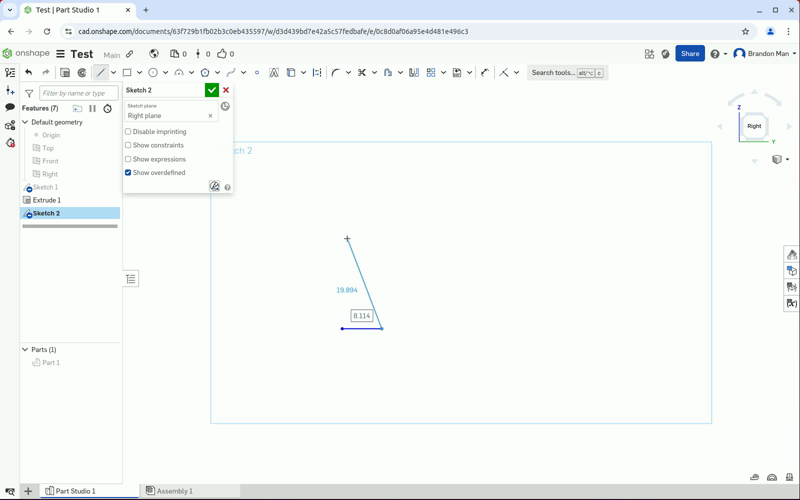
key_up(shift)
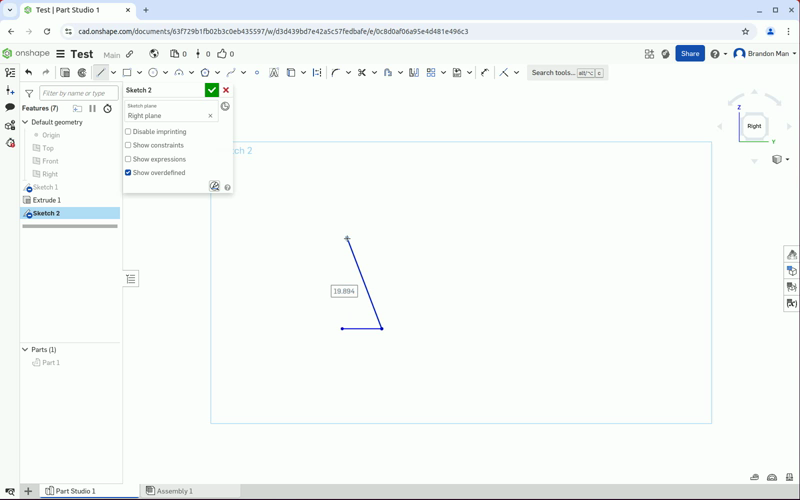
key_down(shift)
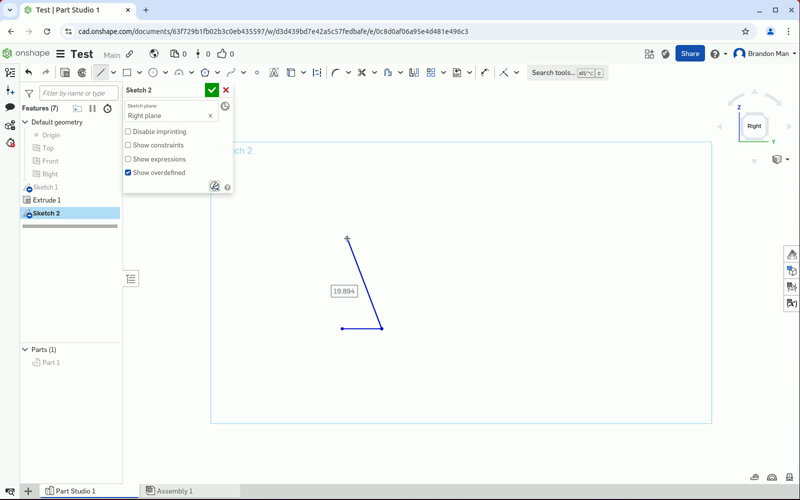
mouse_move(342, 328)
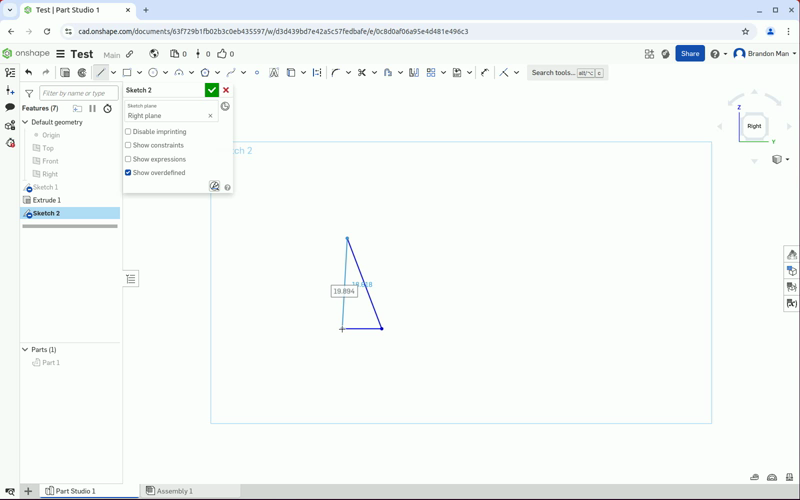
key_up(shift)
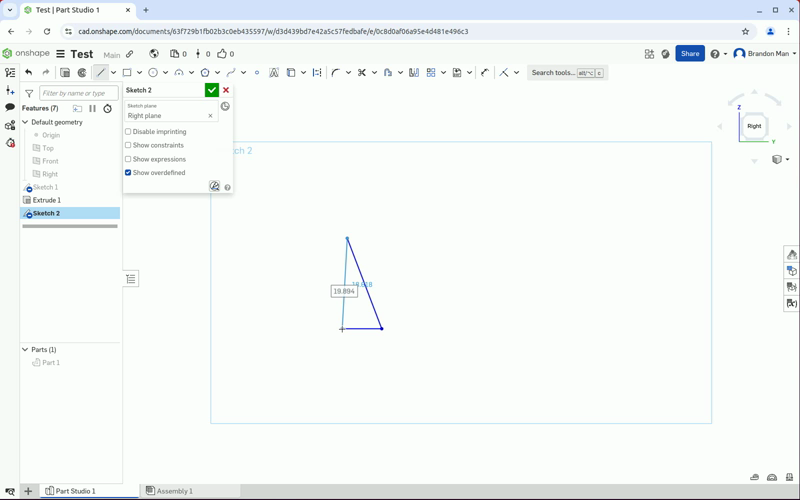
click(342, 328)
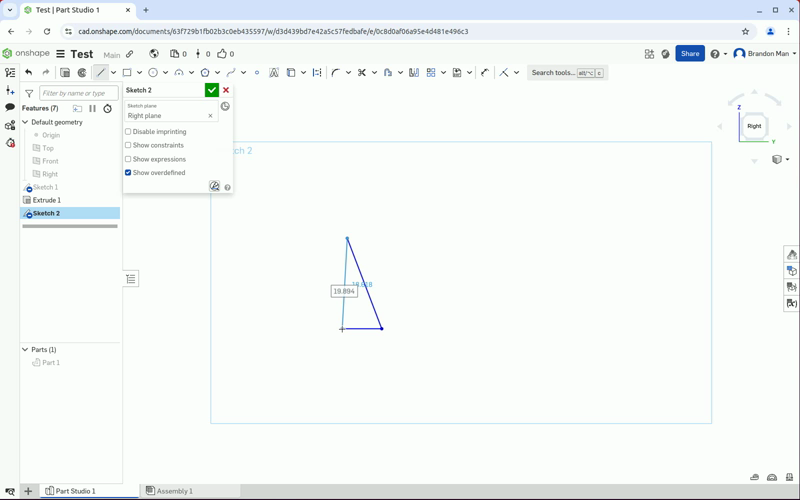
key(esc)
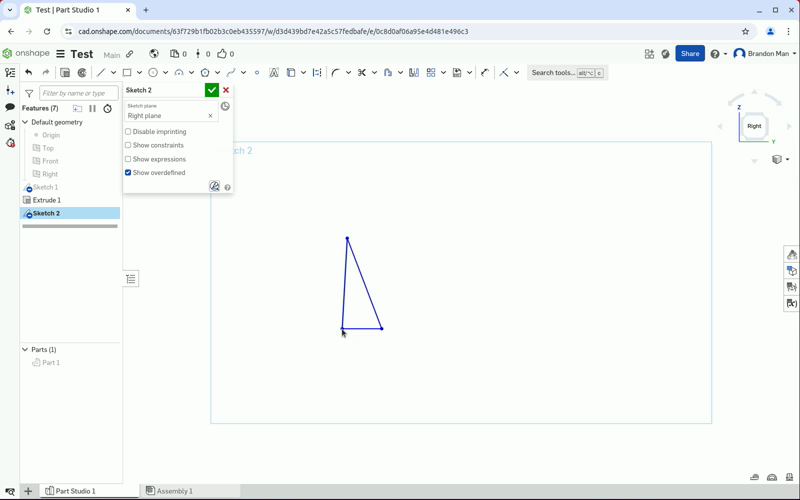
mouse_move(356, 315)
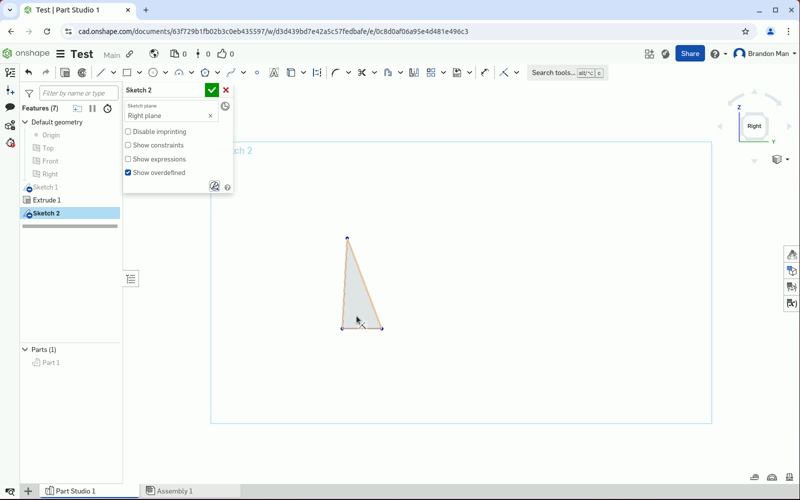
scroll(6)
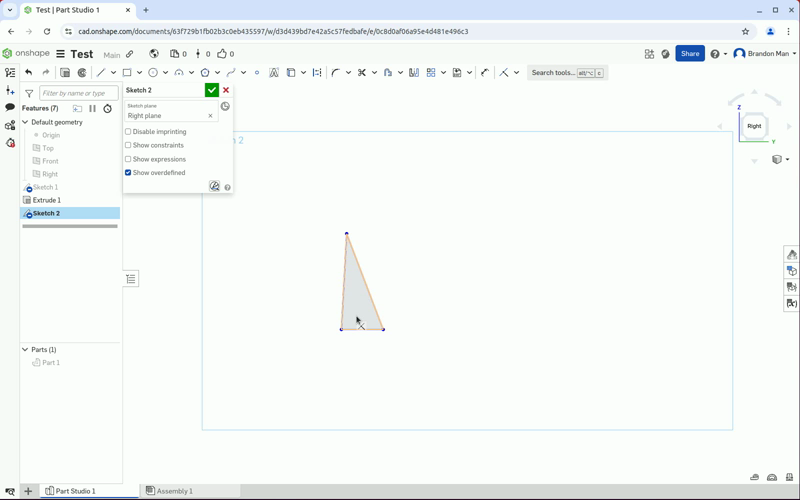
scroll(6)
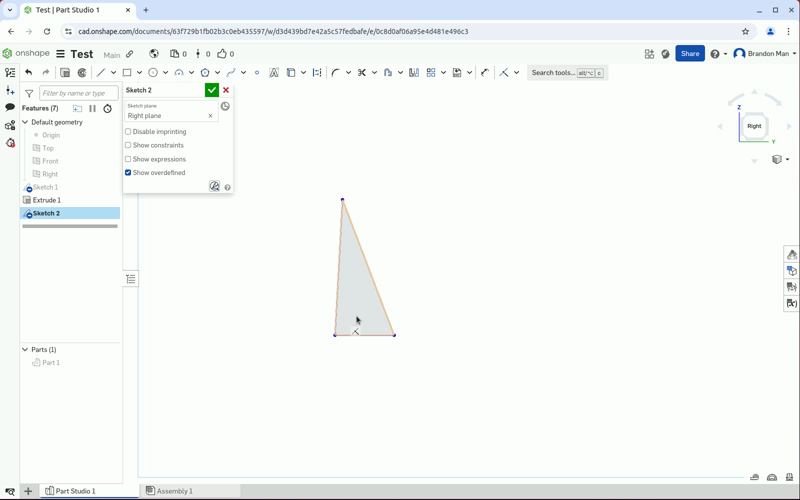
scroll(6)
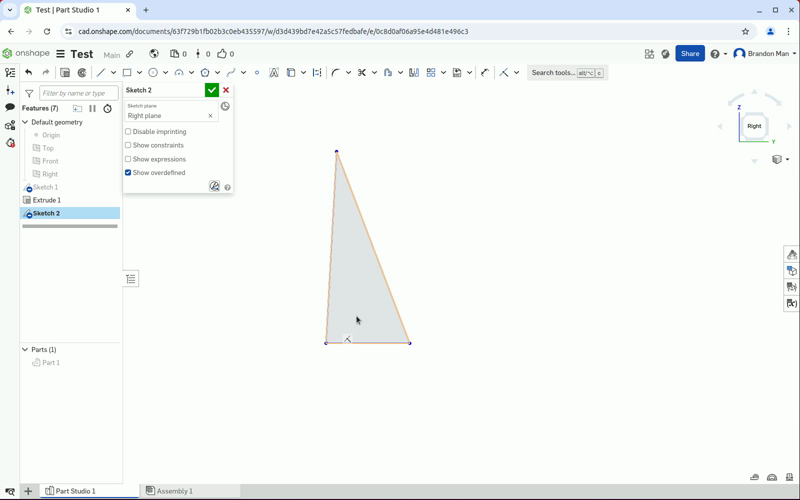
scroll(6)
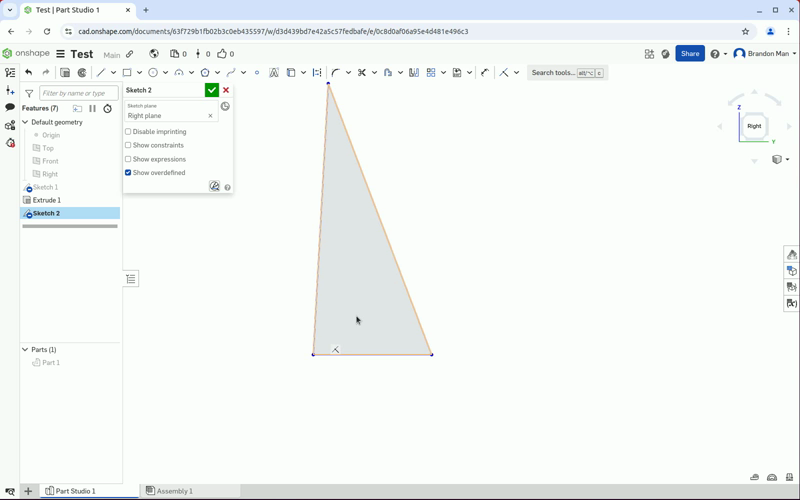
scroll(6)
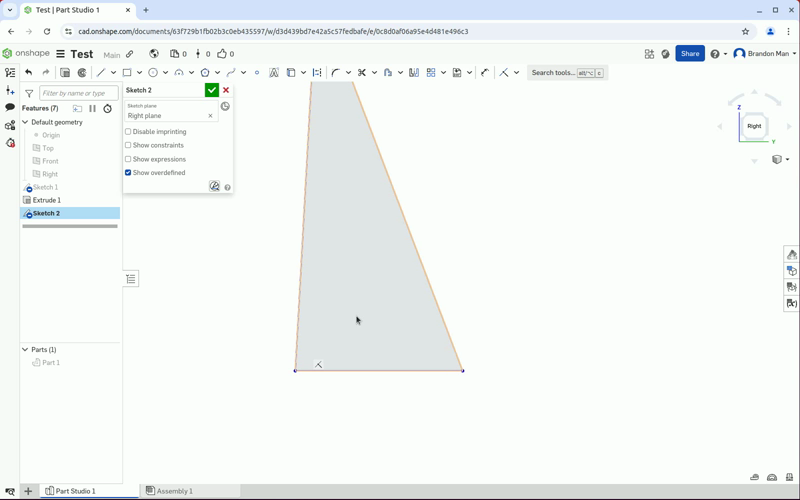
scroll(6)
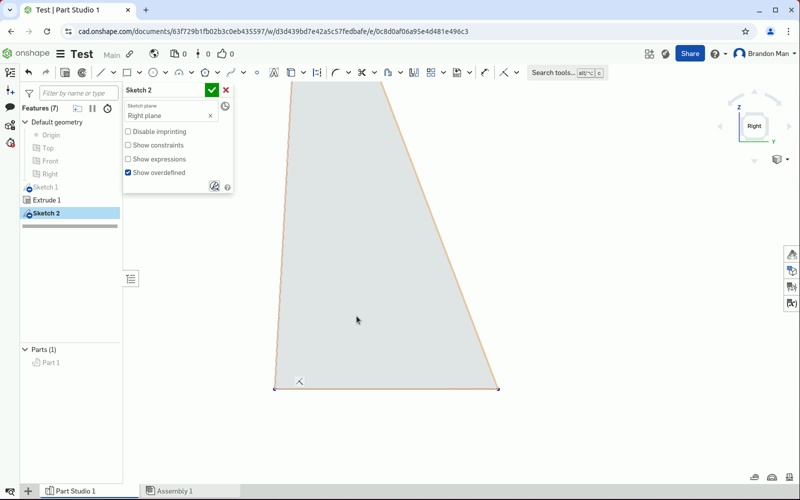
scroll(6)
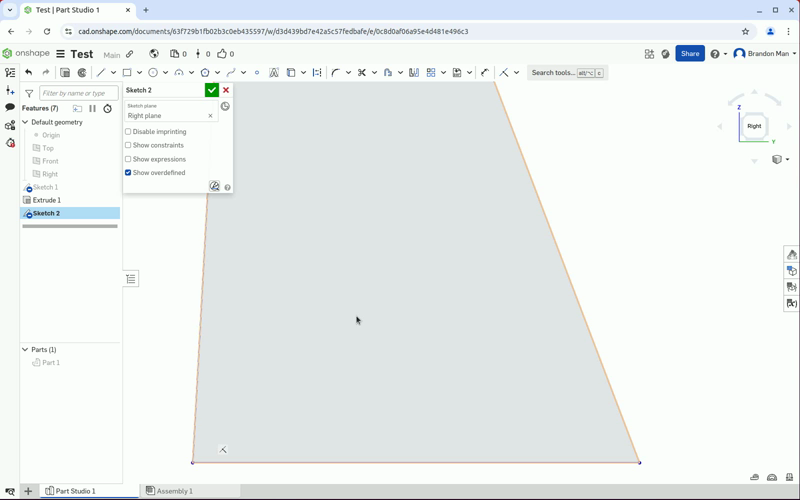
click(356, 315)
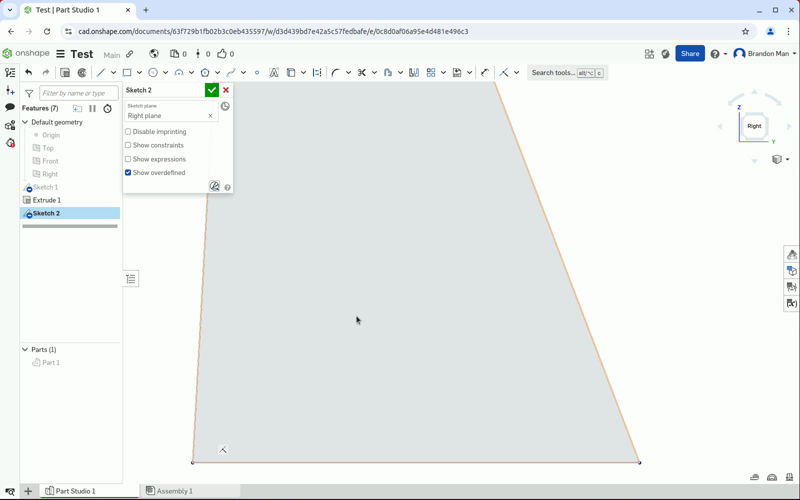
scroll(-6)
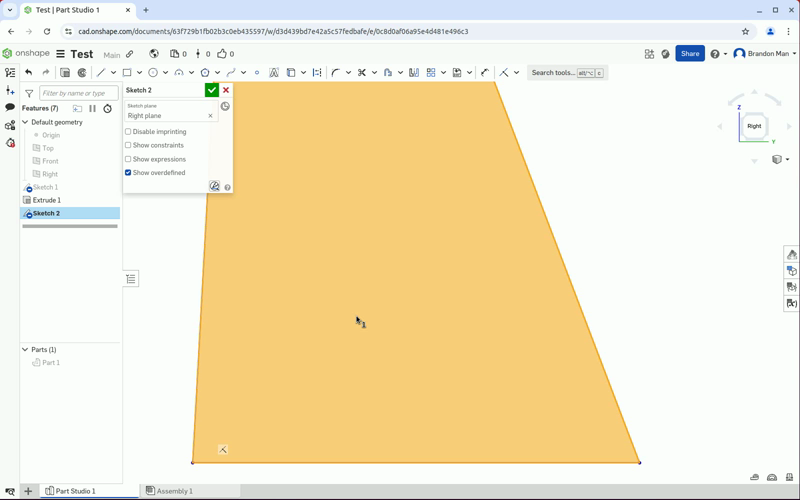
scroll(-6)
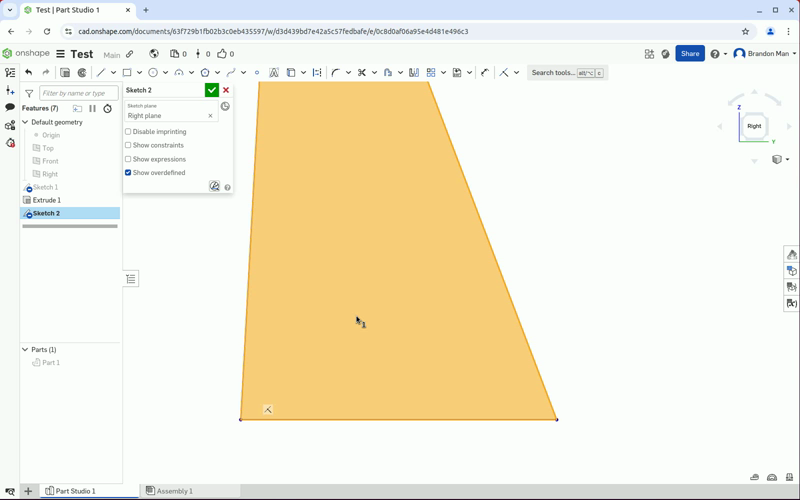
scroll(-6)
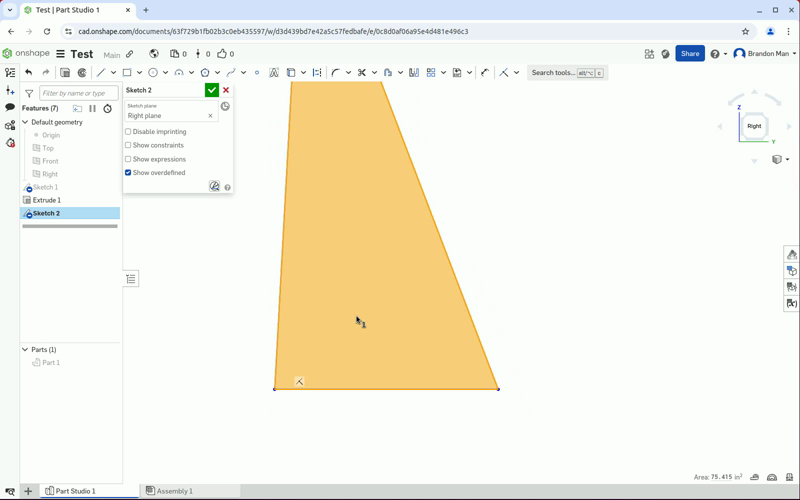
scroll(-6)
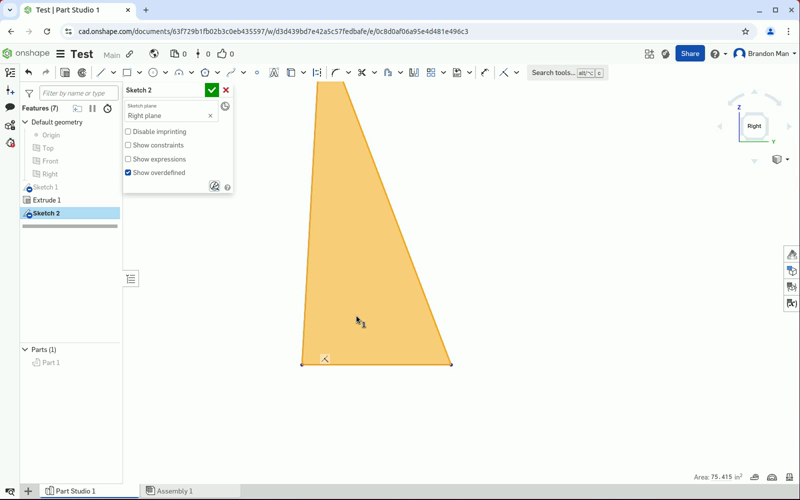
scroll(-6)
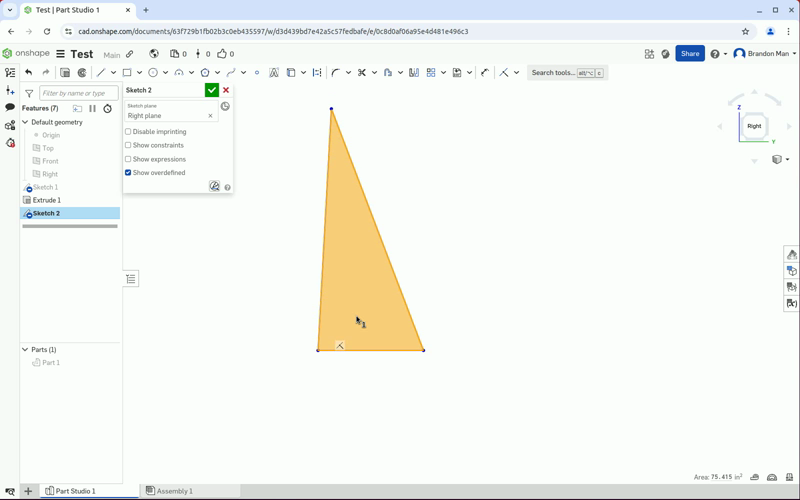
scroll(-6)
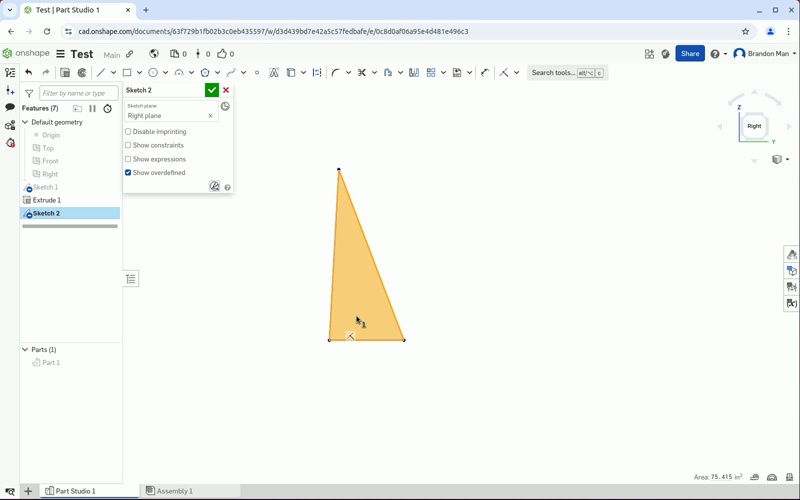
scroll(-6)
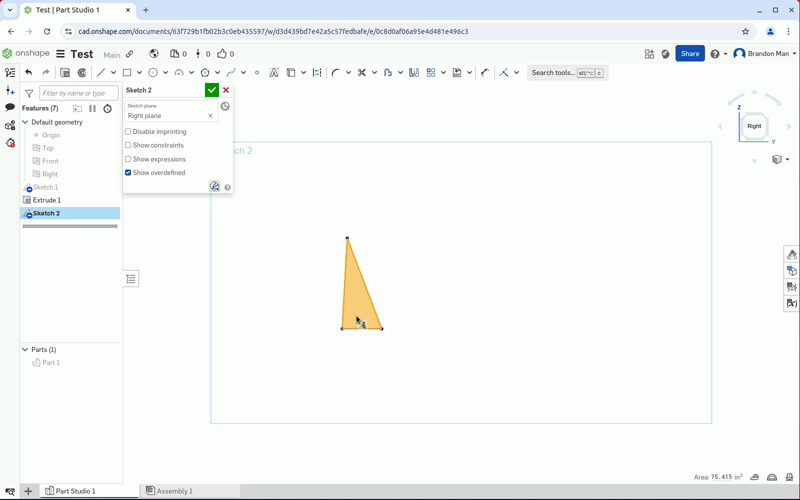
mouse_move(73, 352)
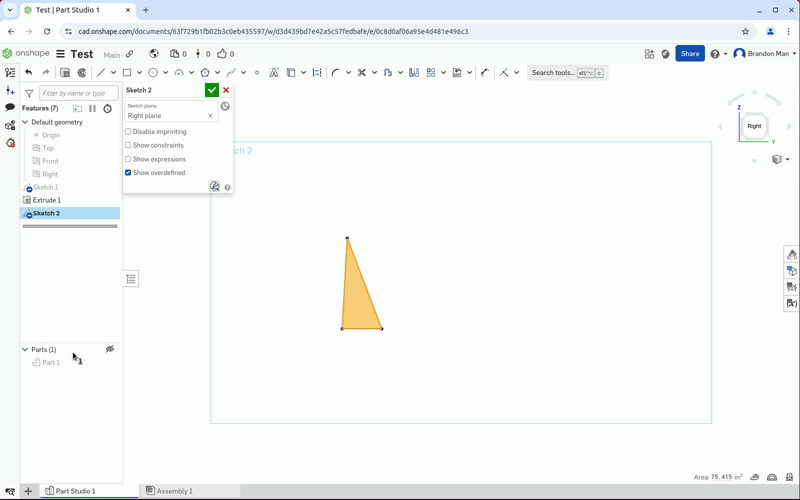
key(shift+y)
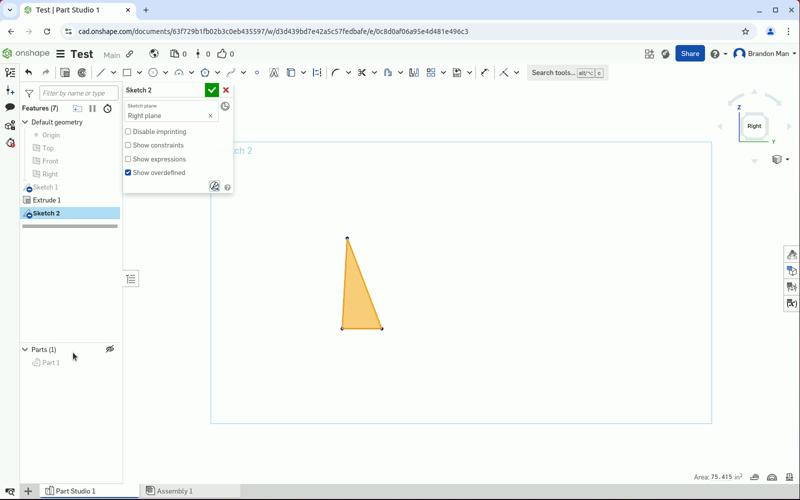
key(shift+e)
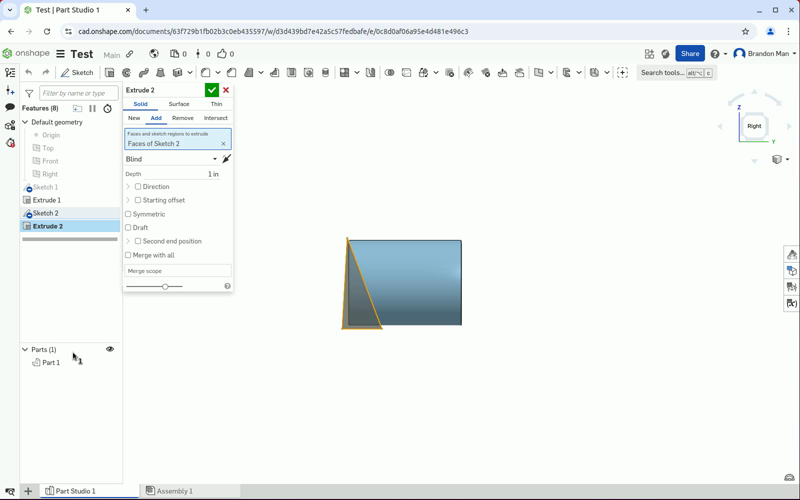
mouse_move(143, 106)
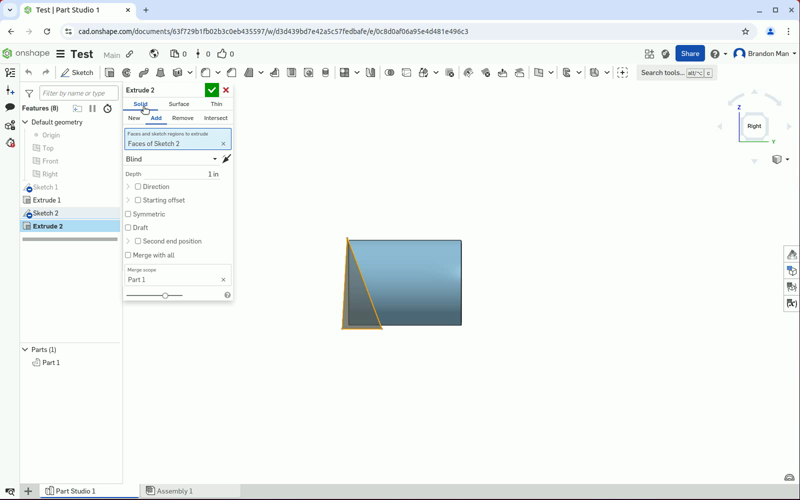
click(143, 106)
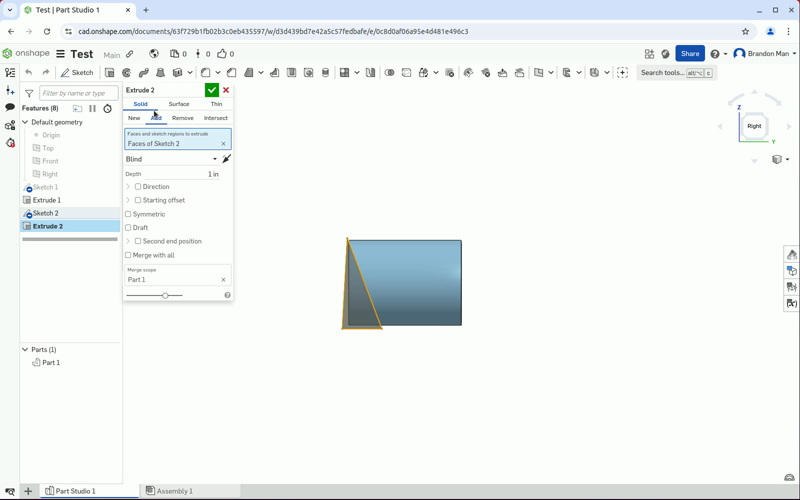
mouse_move(186, 120)
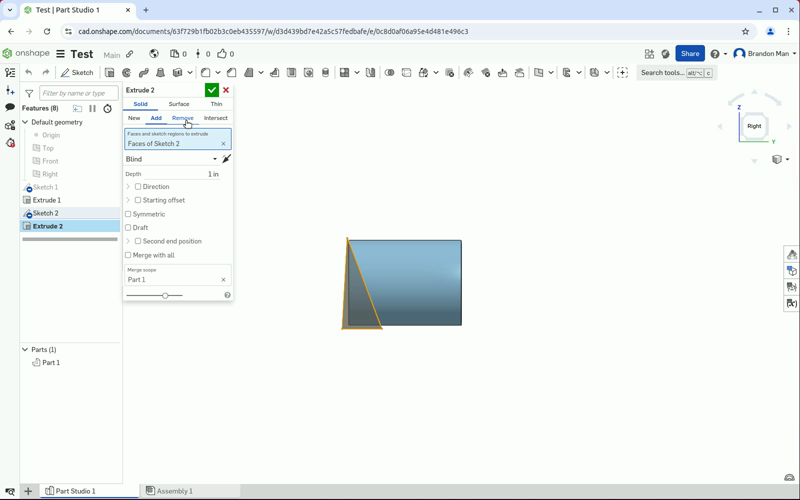
click(186, 120)
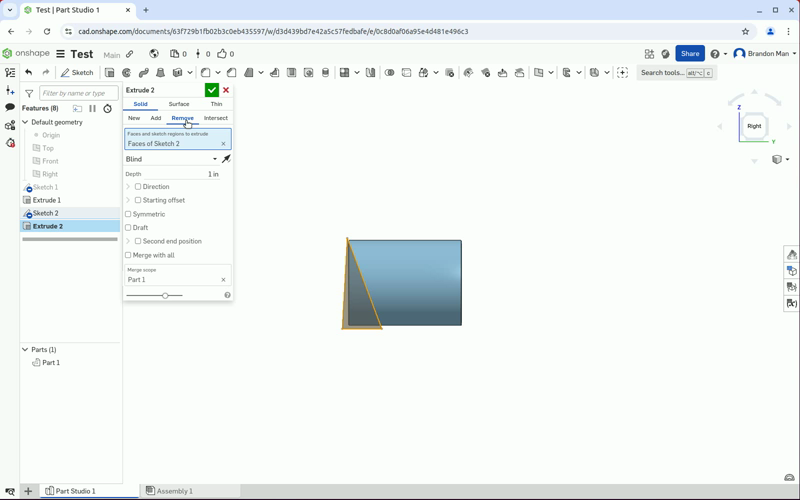
key(tab, 4)
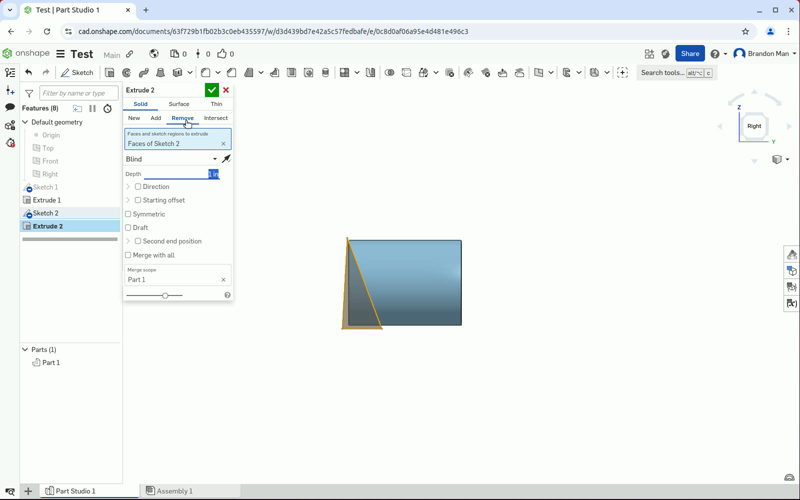
text(9.869)
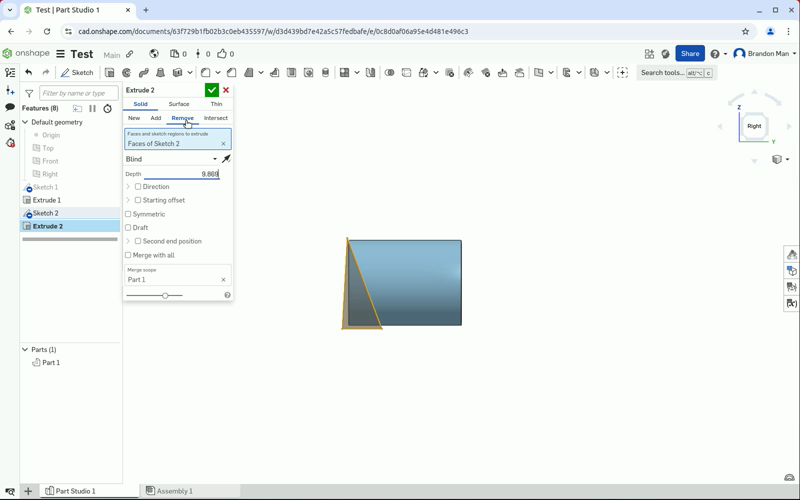
key(tab, 3)
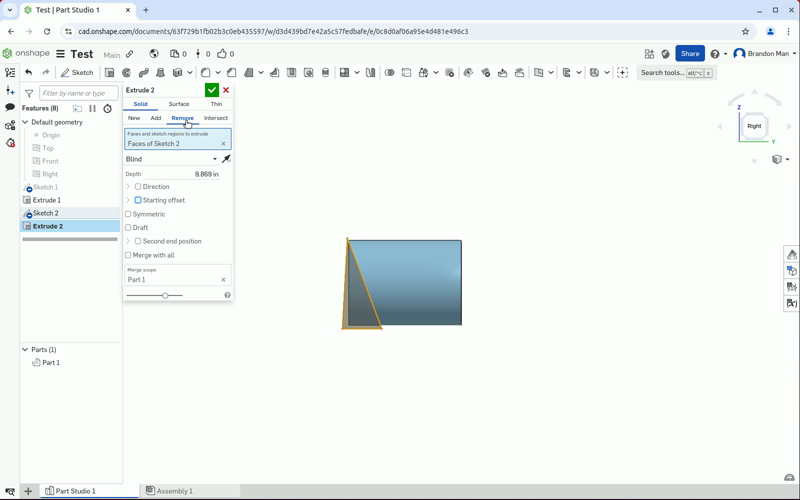
key(tab, 2)
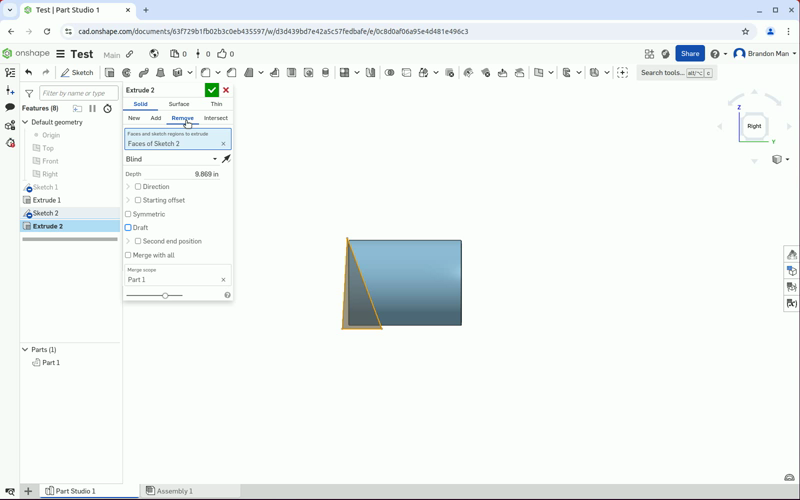
key(space)
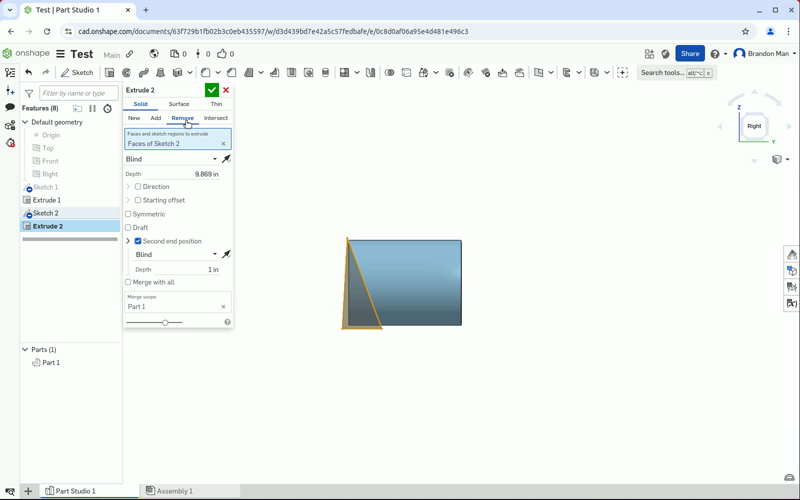
key(tab, 3)
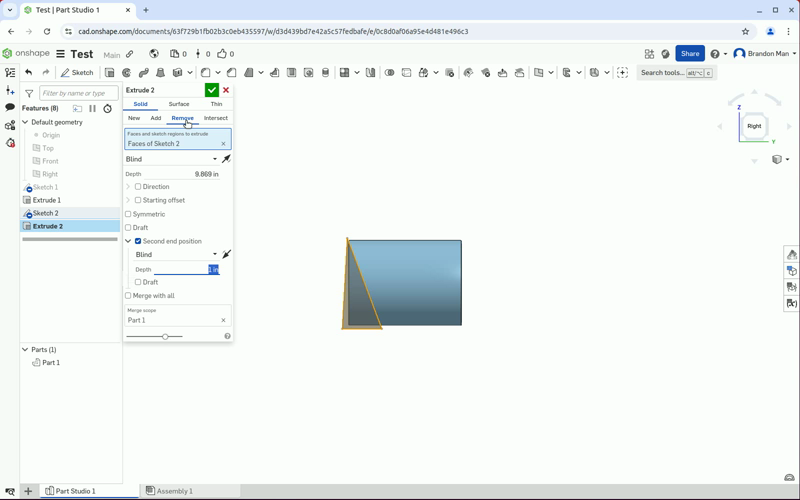
text(9.869)
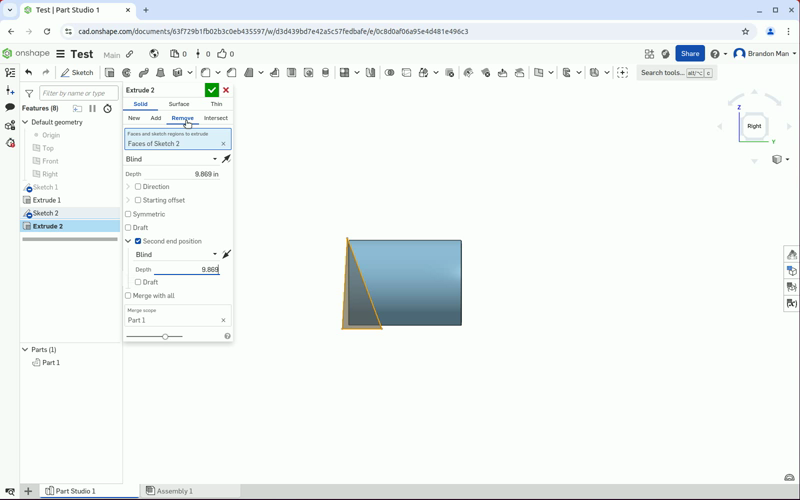
key(tab, 2)
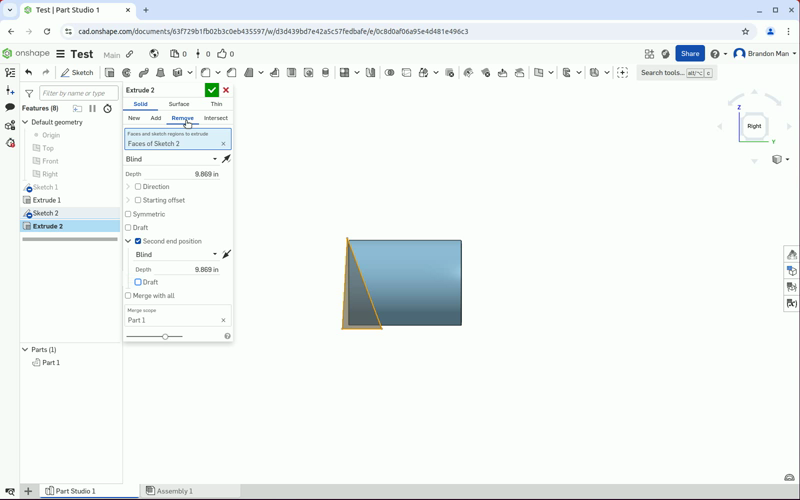
key(space)
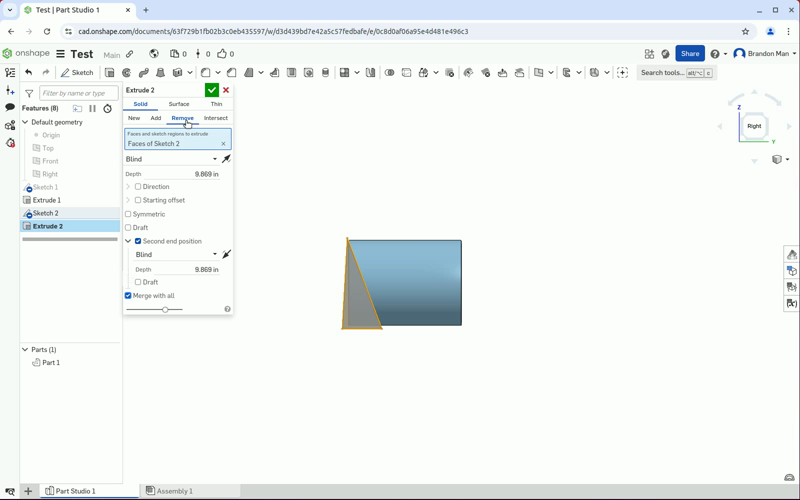
key(enter)
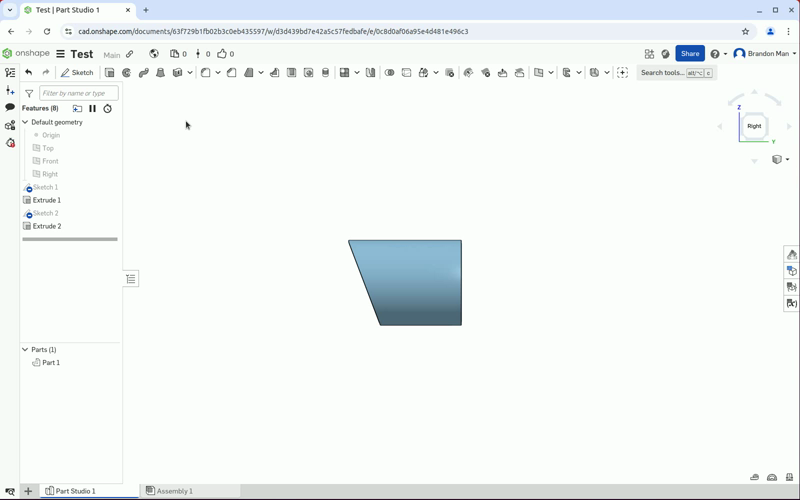
key(shift+h)
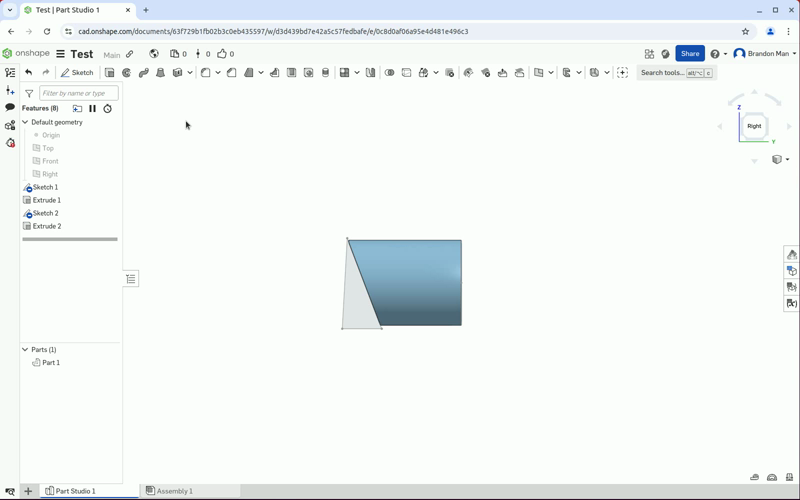
key(shift+h)
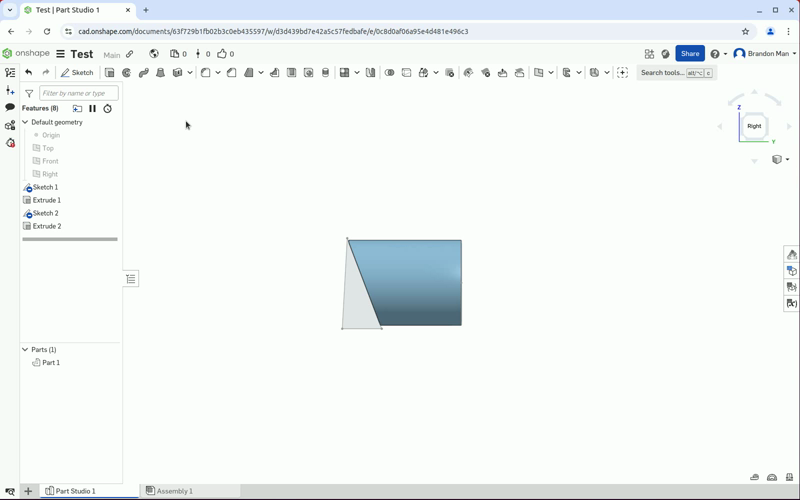
key(shift+7)
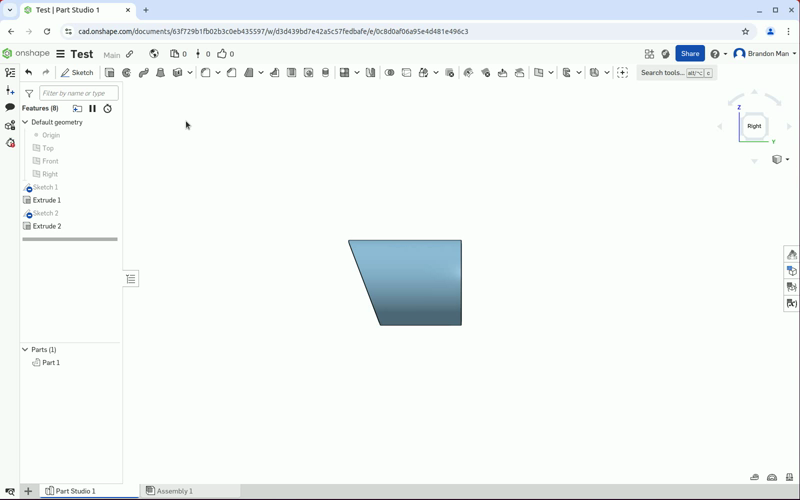
key(right, 2)
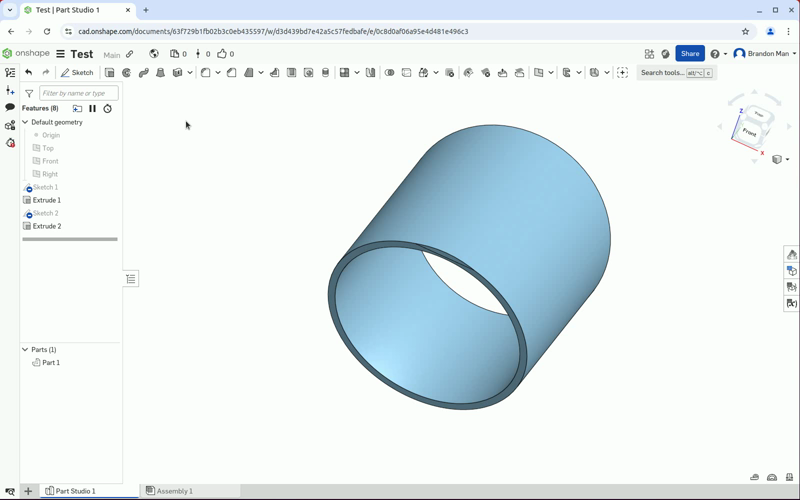
key(down, 2)
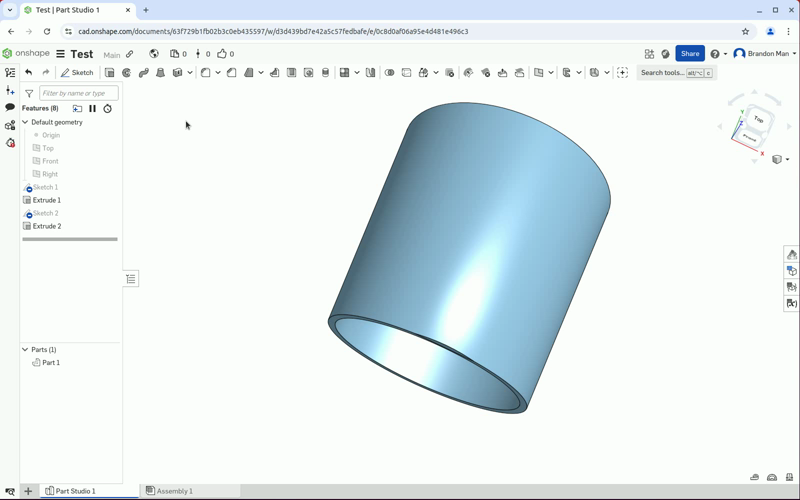
key(up, 2)
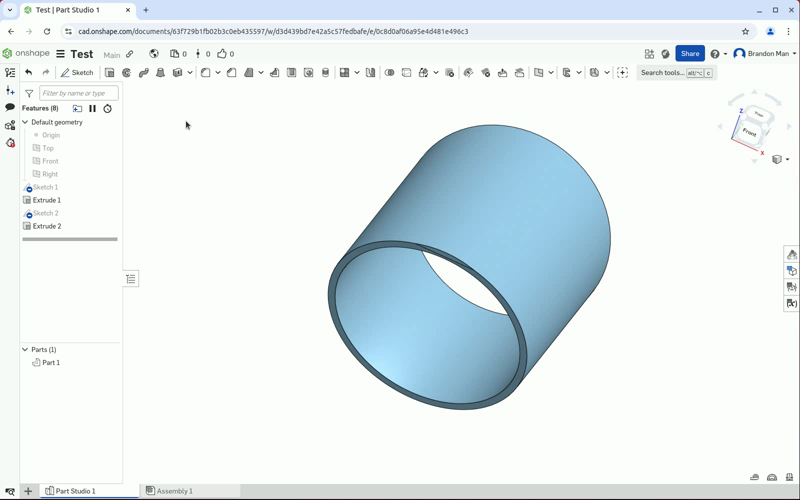
key(left, 2)
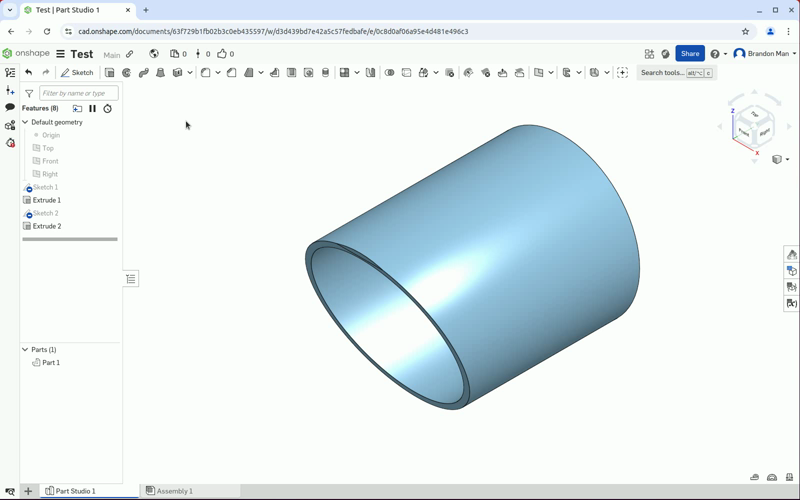
mouse_move(73, 189)
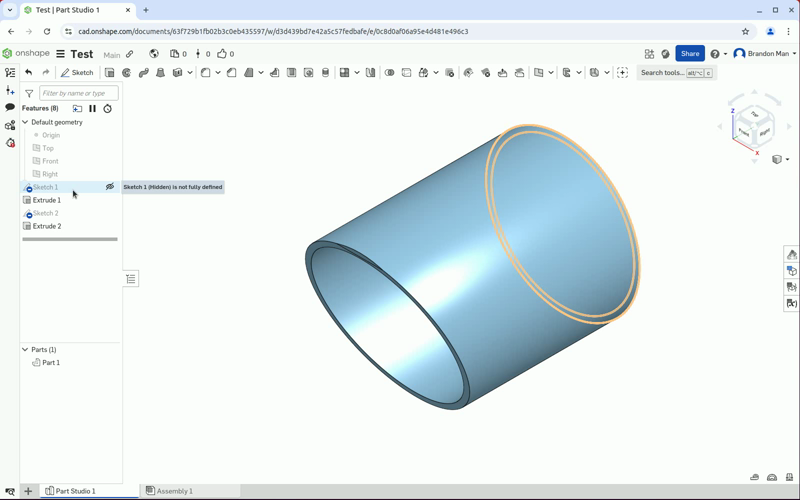
click(73, 189)